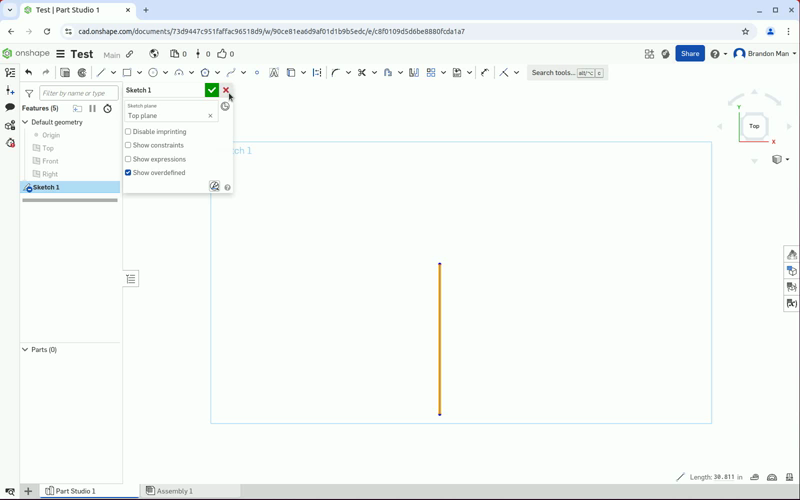
key(shift+h)
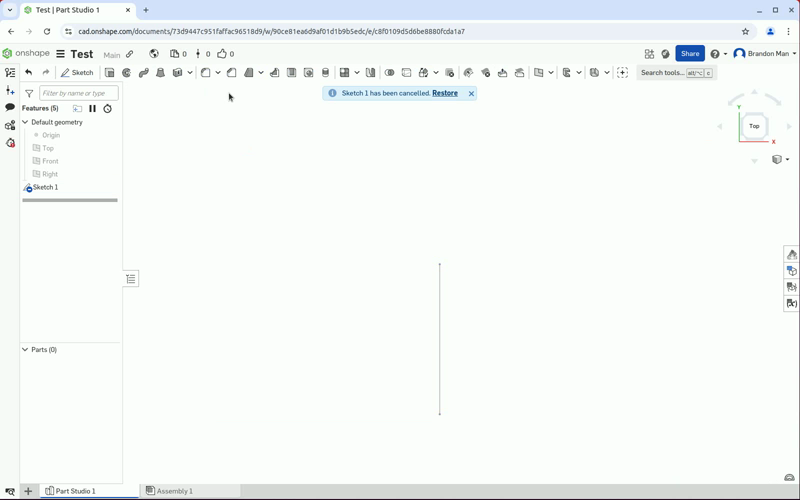
key(shift+s)
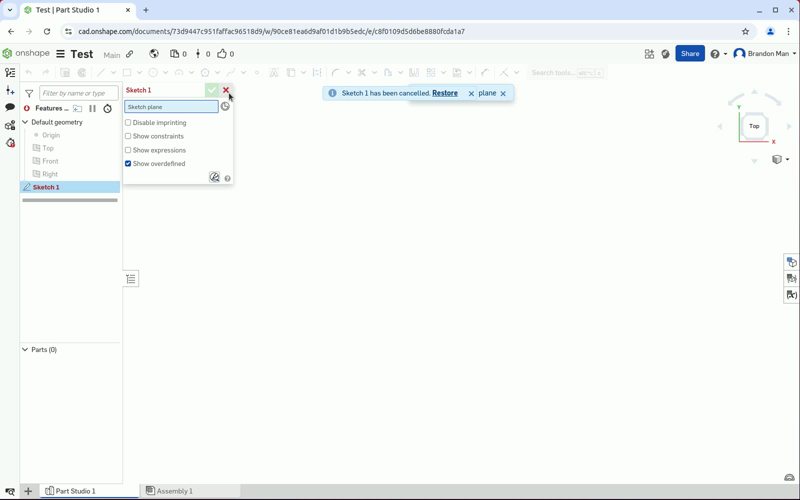
mouse_move(73, 150)
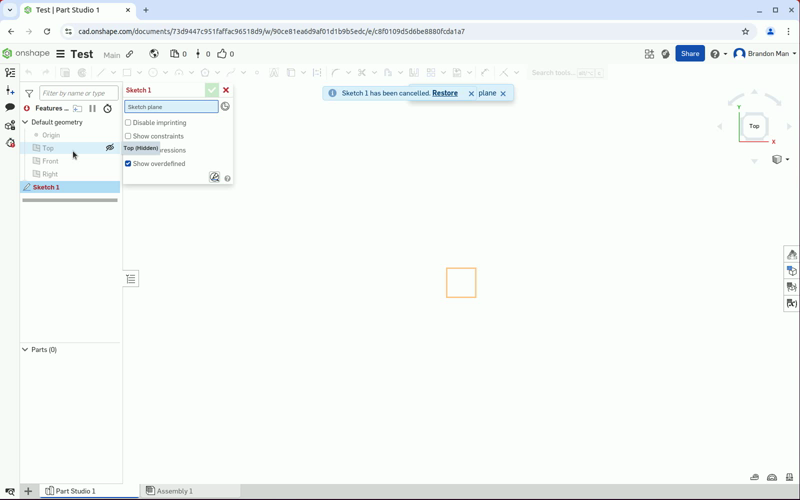
click(73, 150)
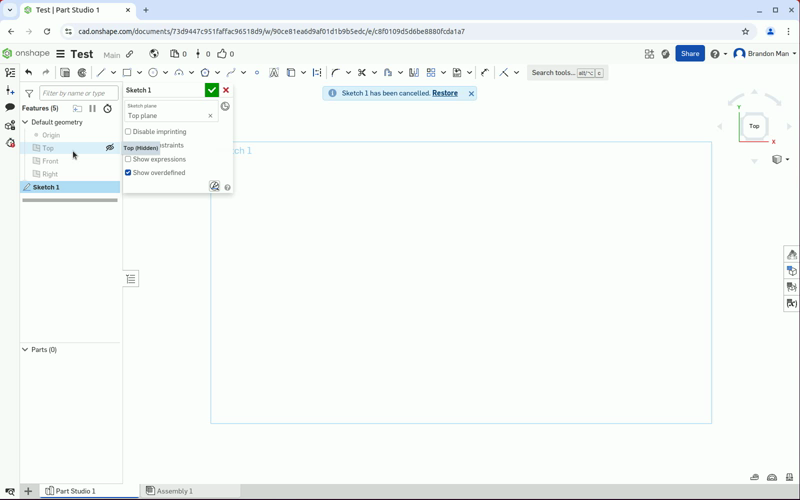
mouse_move(73, 352)
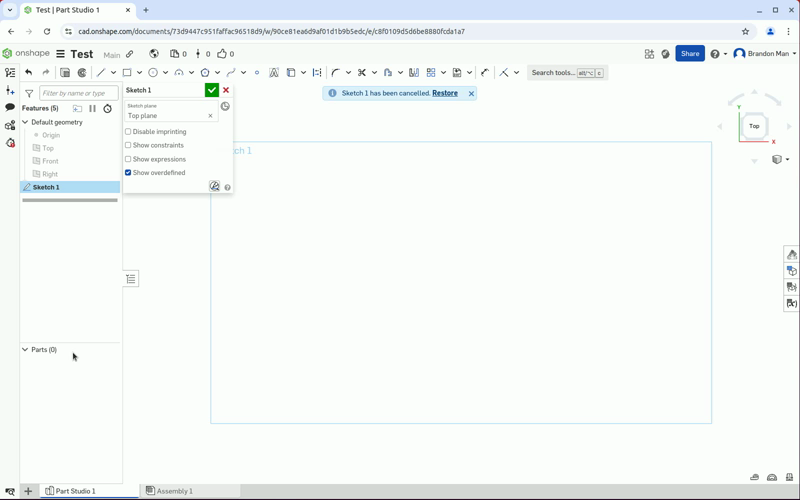
key(y)
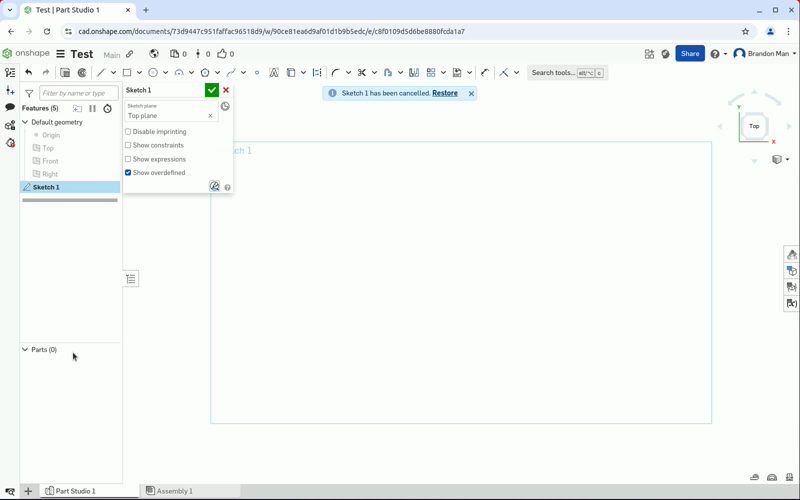
key(l)
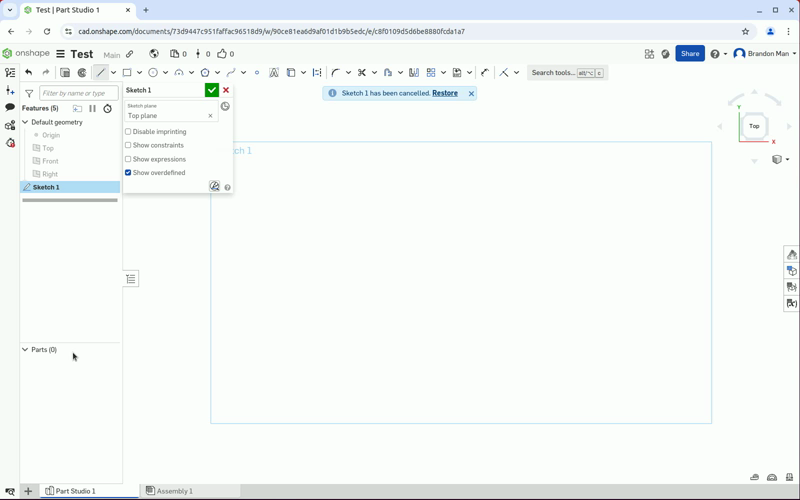
key_down(shift)
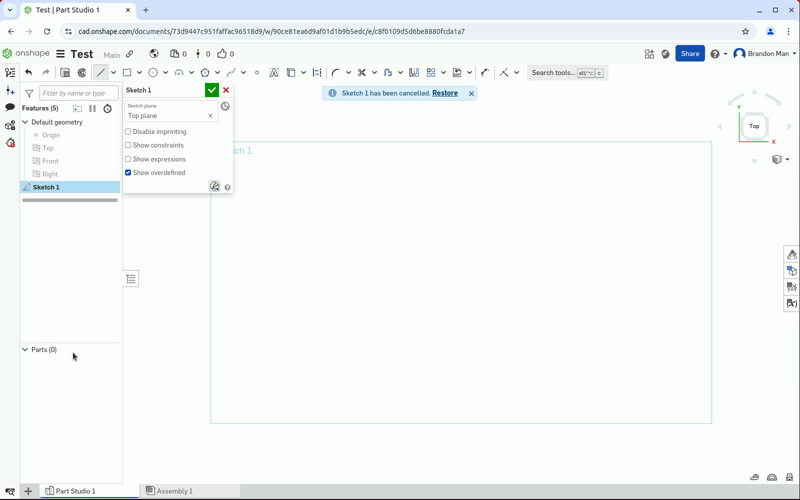
mouse_move(460, 282)
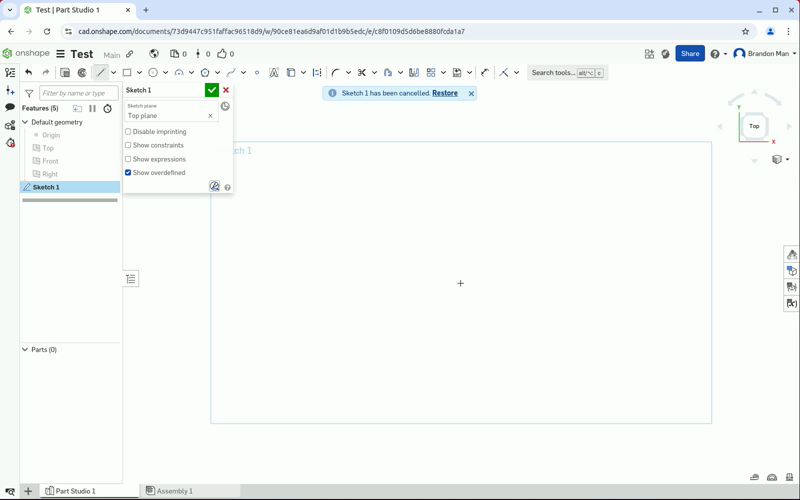
click(460, 282)
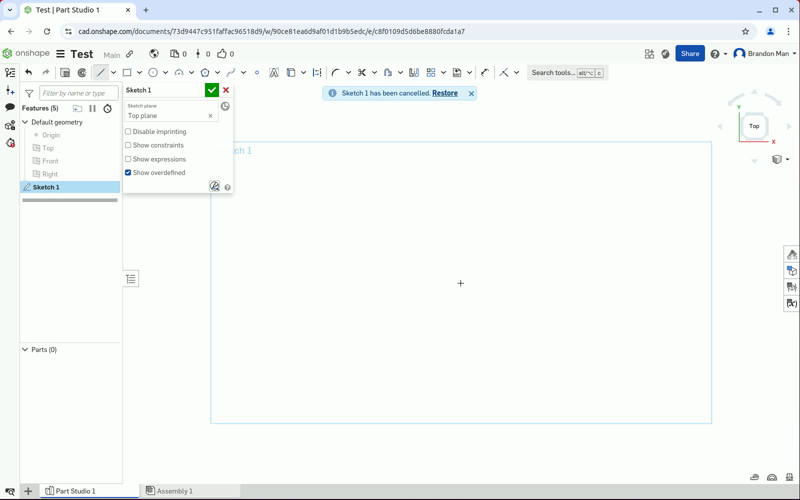
key_up(shift)
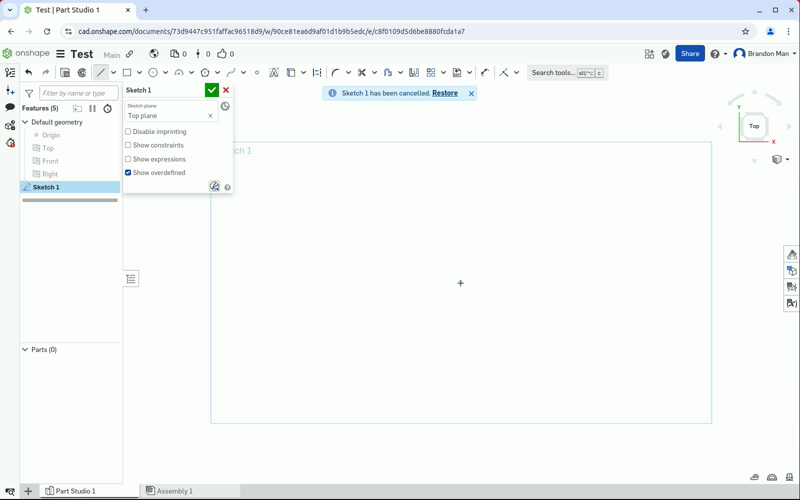
key_down(shift)
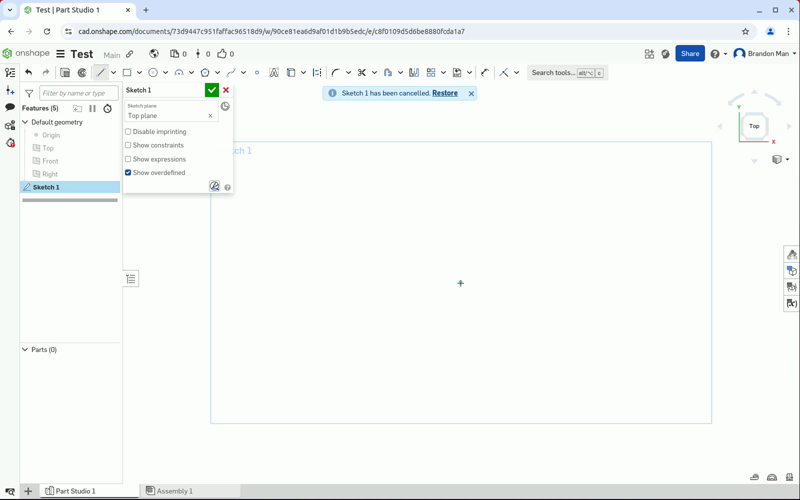
mouse_move(490, 282)
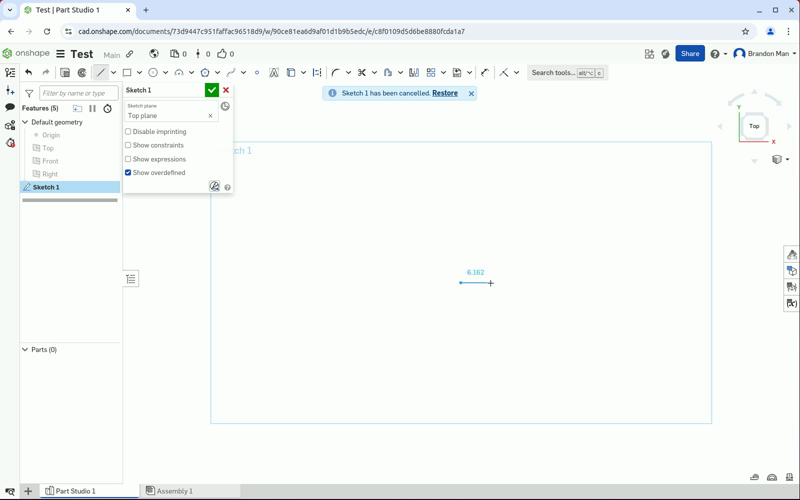
mouse_move(479, 282)
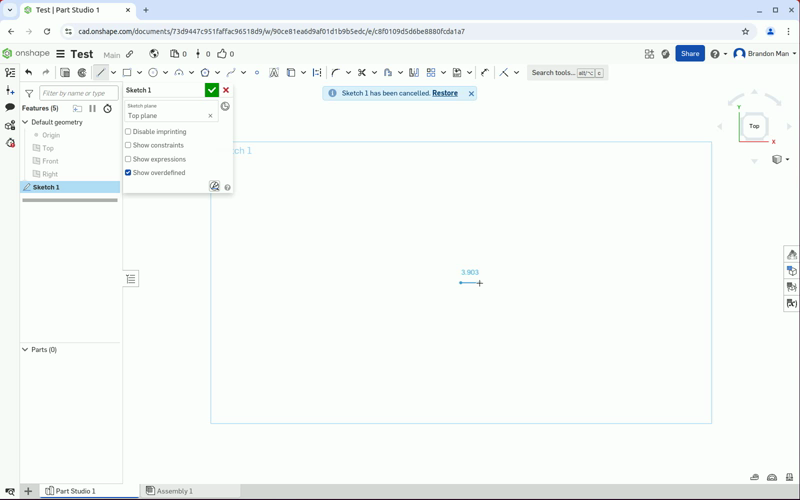
click(479, 282)
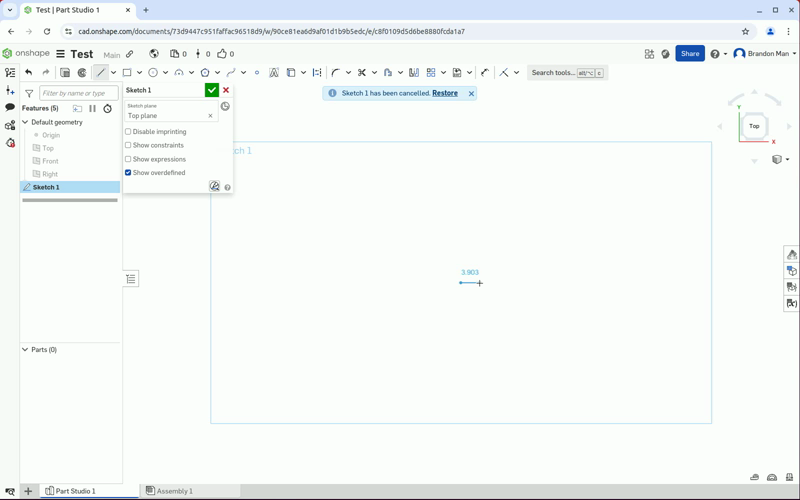
key_up(shift)
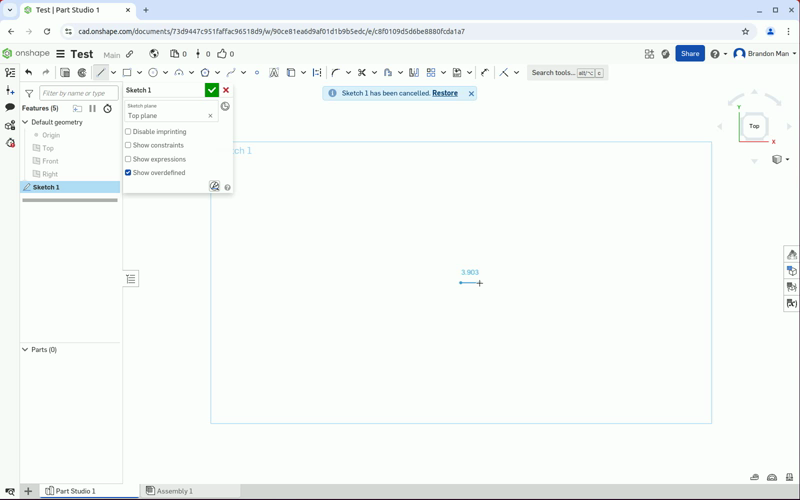
key_down(shift)
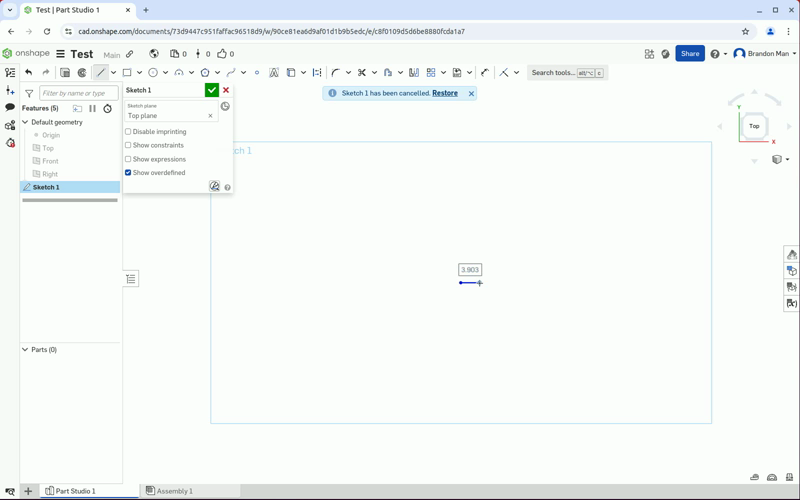
mouse_move(479, 207)
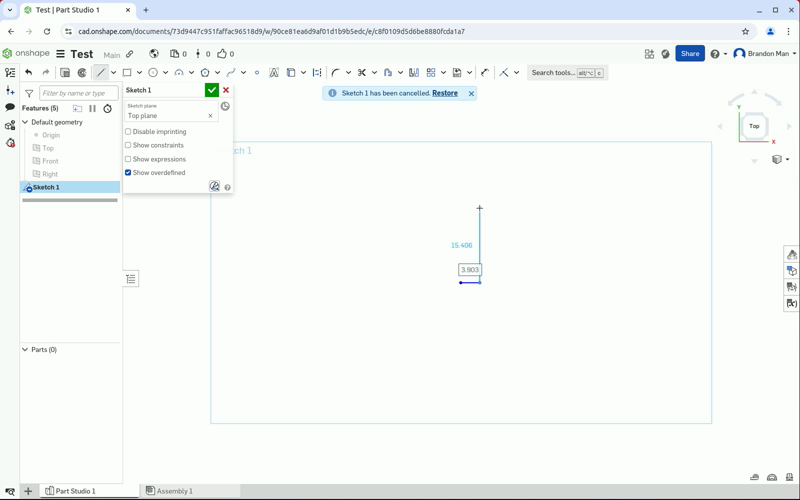
click(479, 207)
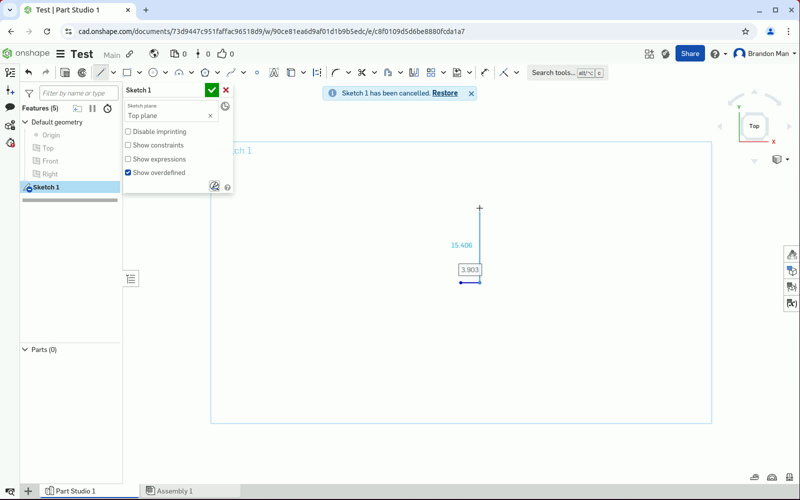
key_up(shift)
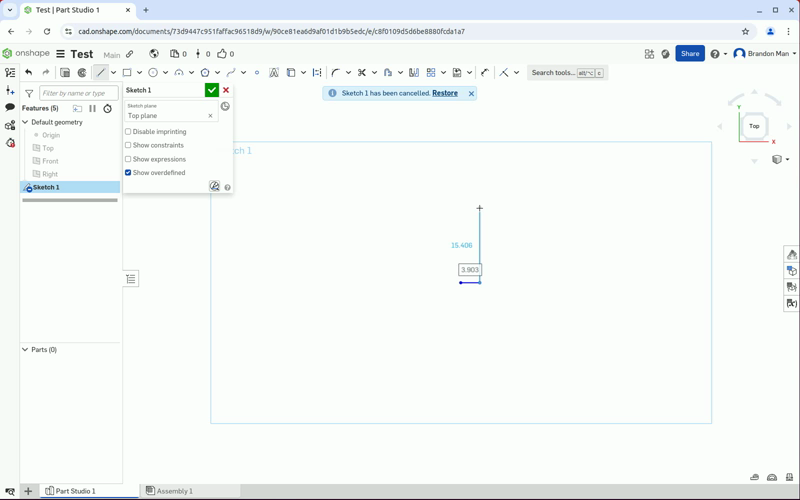
key_down(shift)
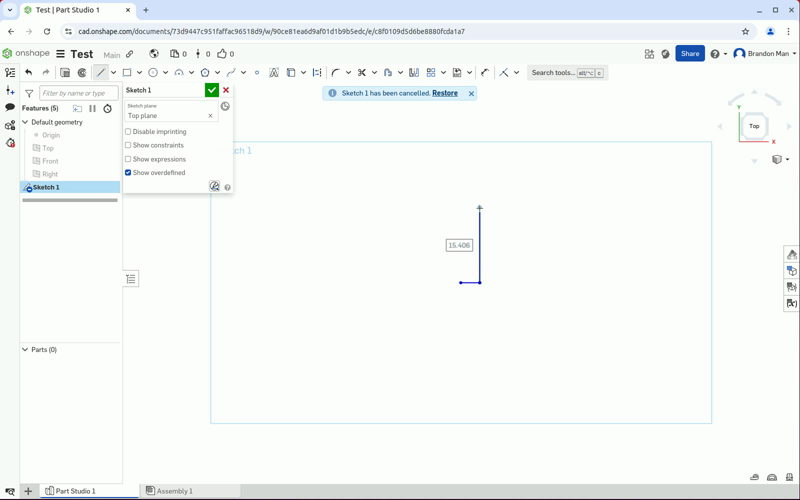
mouse_move(509, 207)
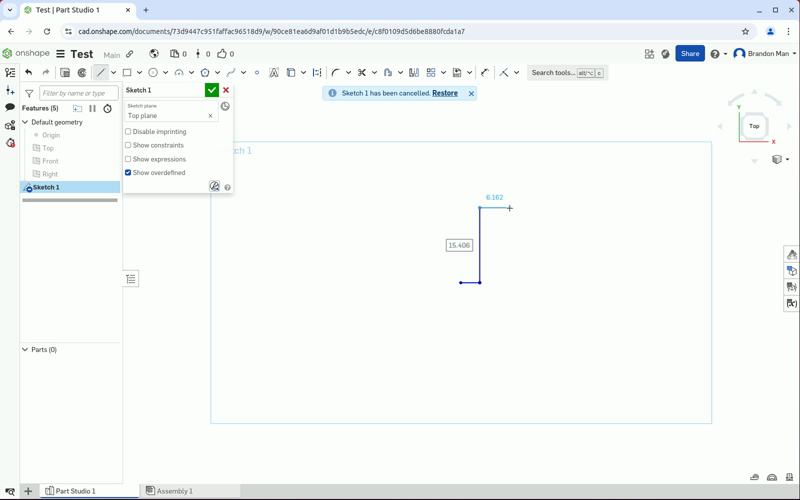
mouse_move(460, 207)
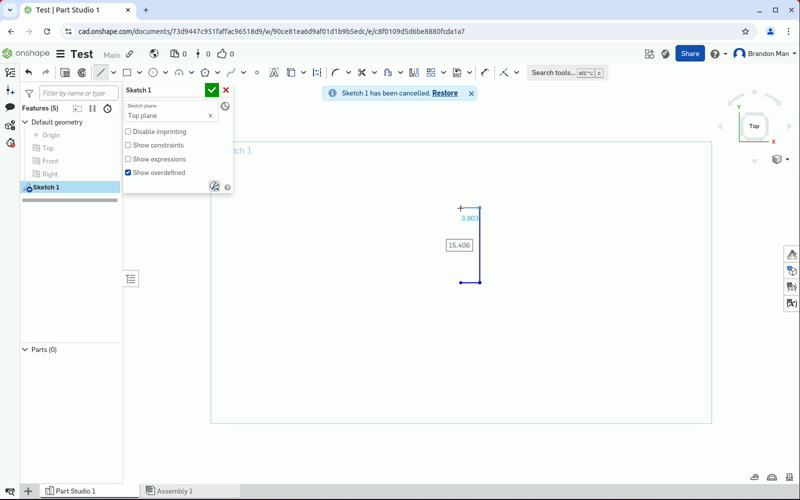
click(460, 207)
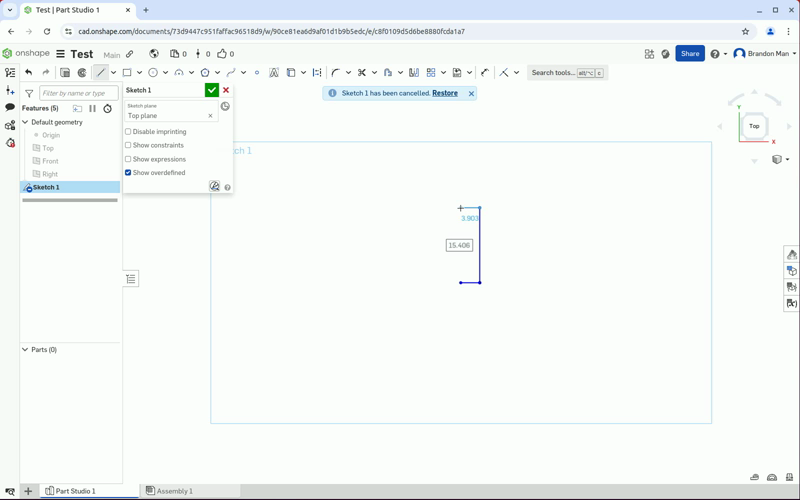
key_up(shift)
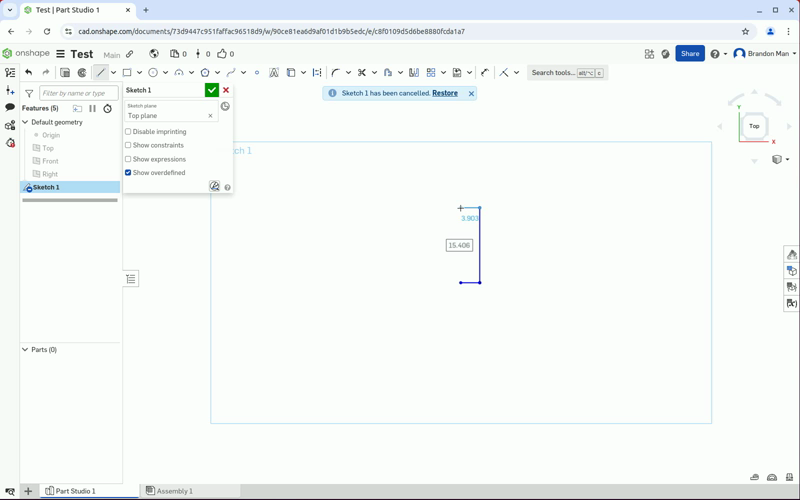
key_down(shift)
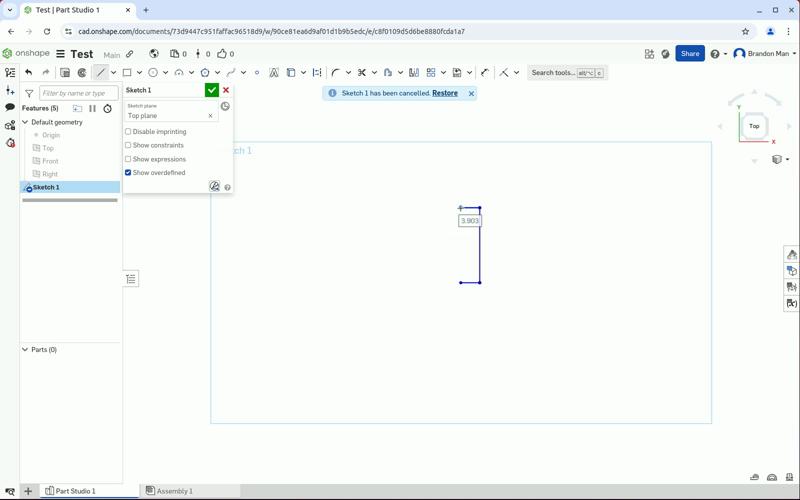
mouse_move(460, 282)
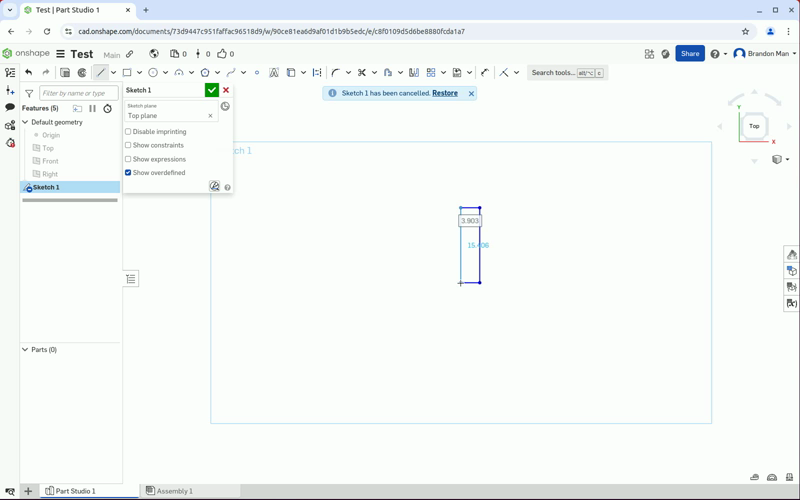
key_up(shift)
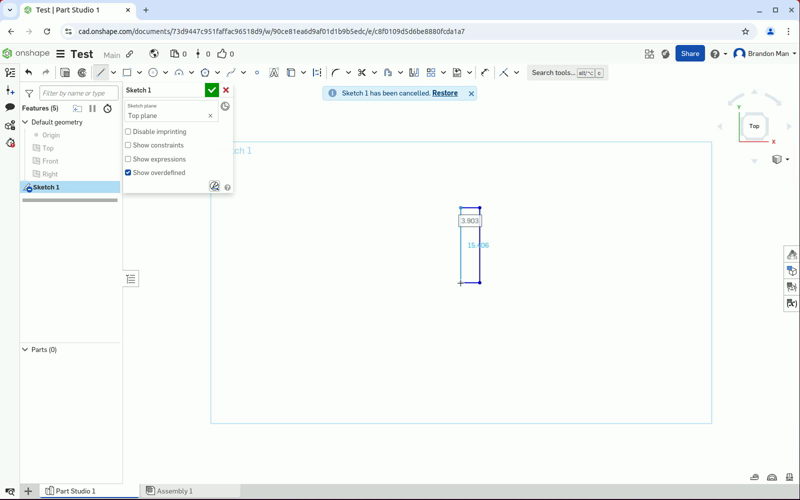
click(460, 282)
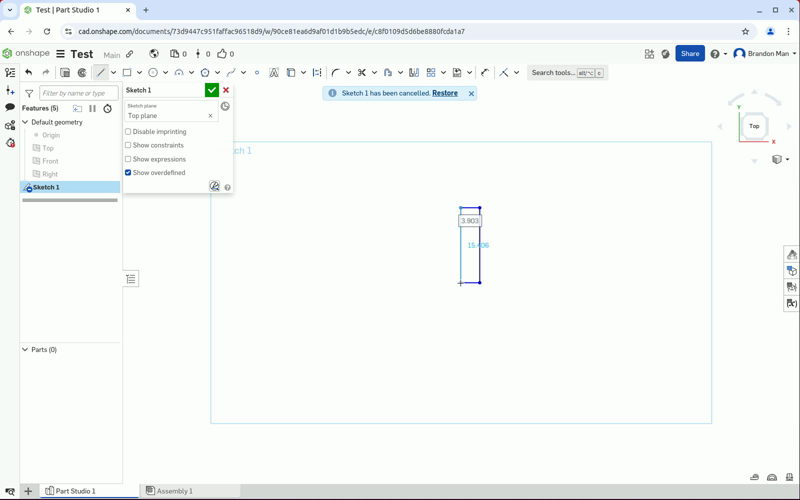
key(esc)
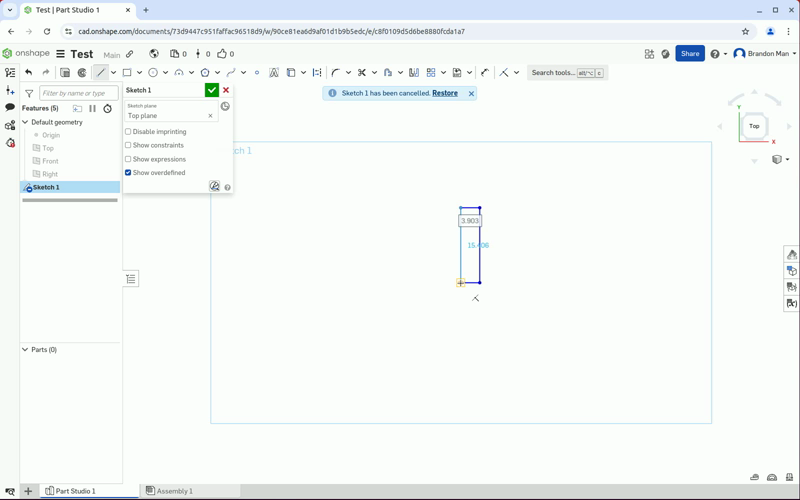
mouse_move(476, 278)
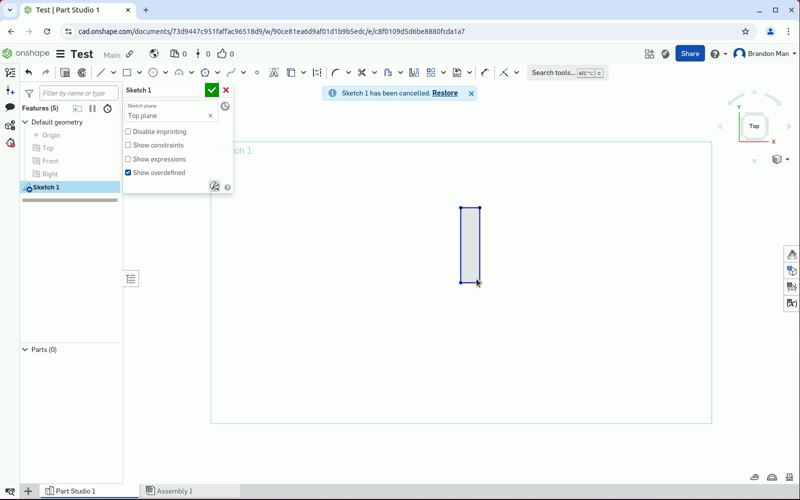
scroll(6)
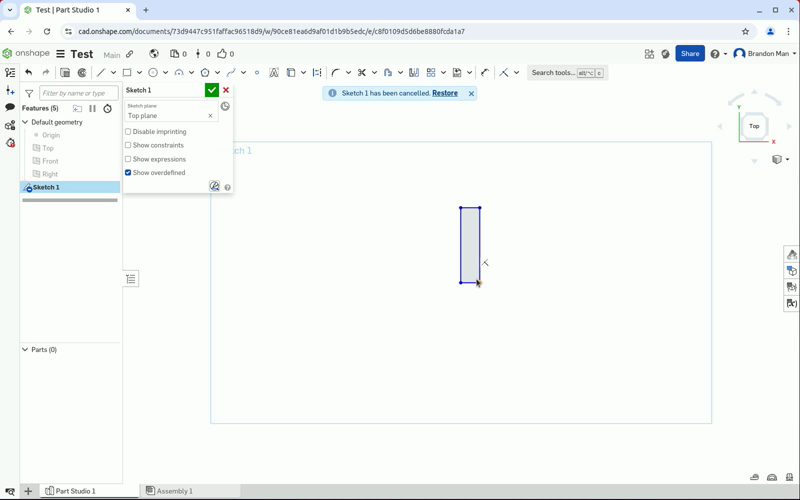
scroll(6)
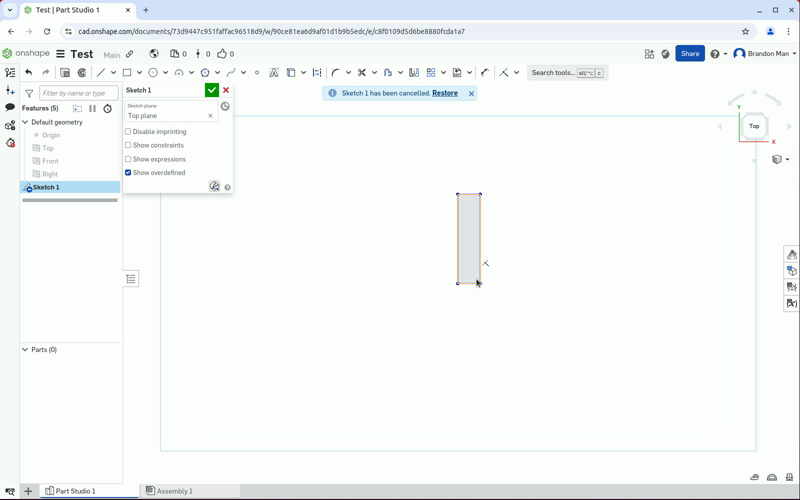
scroll(6)
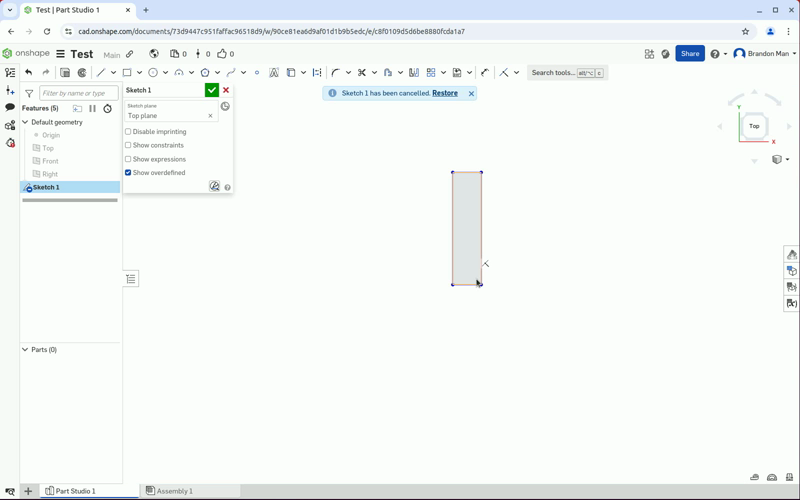
scroll(6)
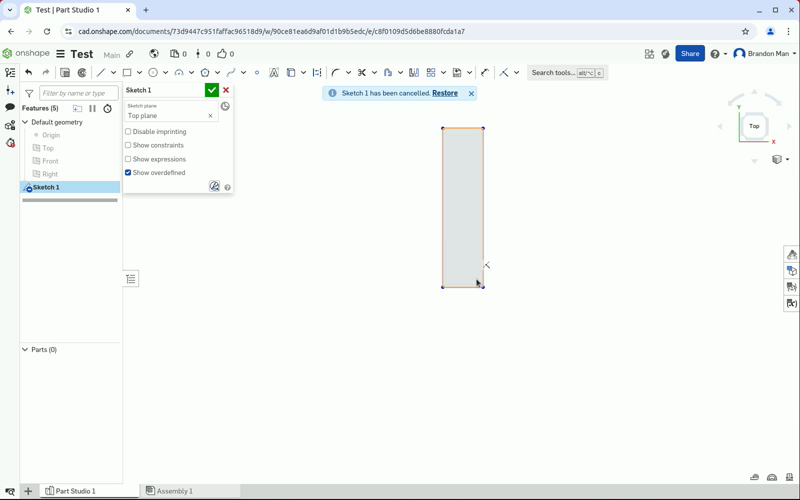
scroll(6)
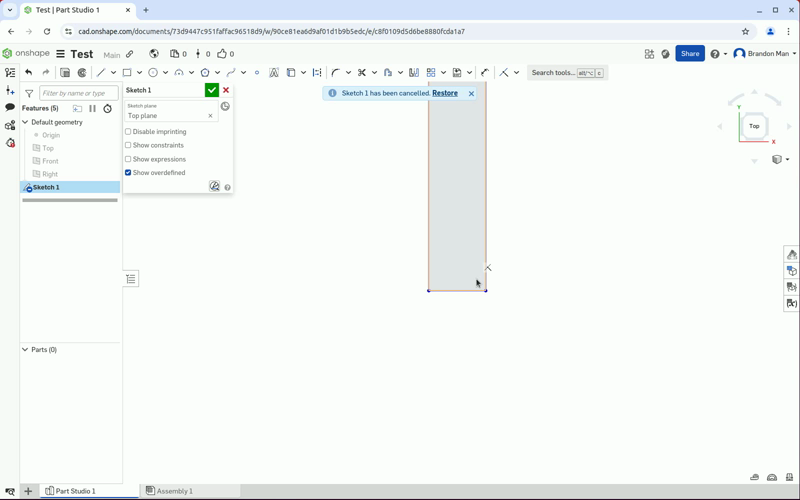
scroll(6)
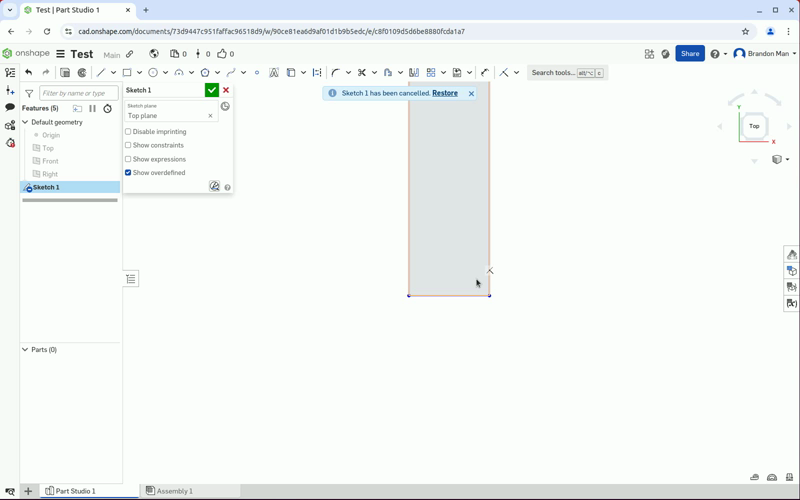
scroll(6)
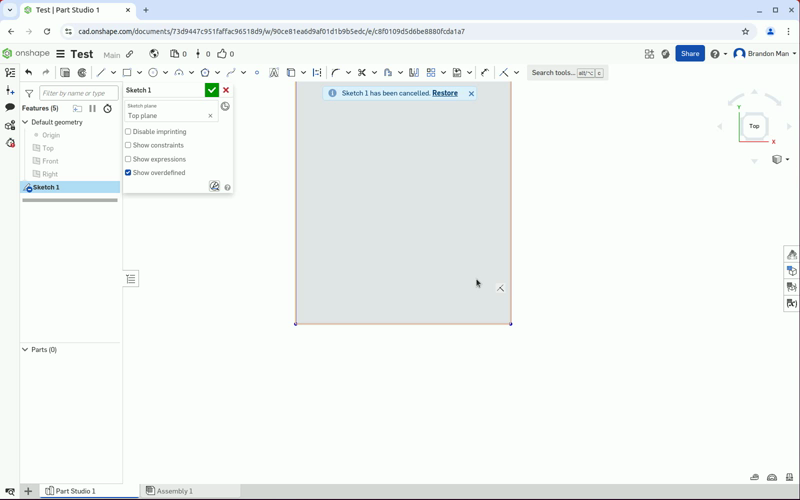
click(476, 278)
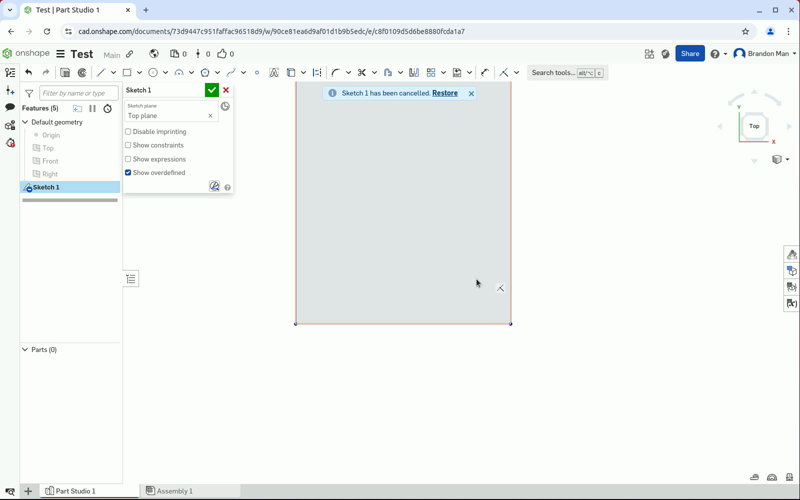
scroll(-6)
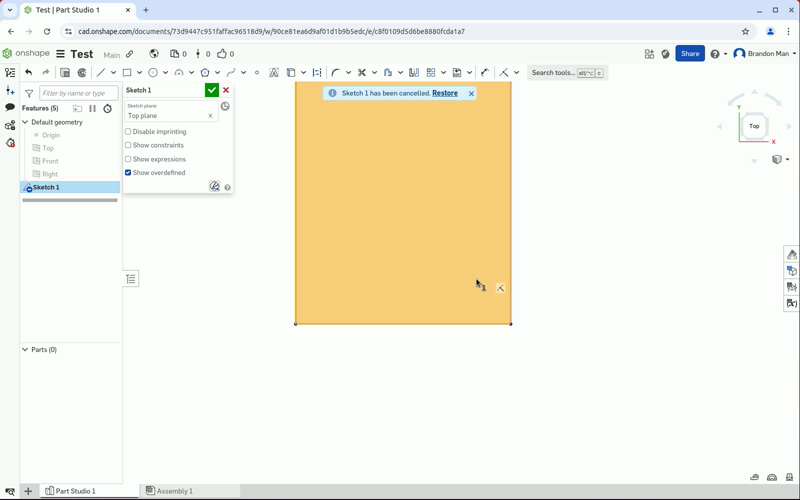
scroll(-6)
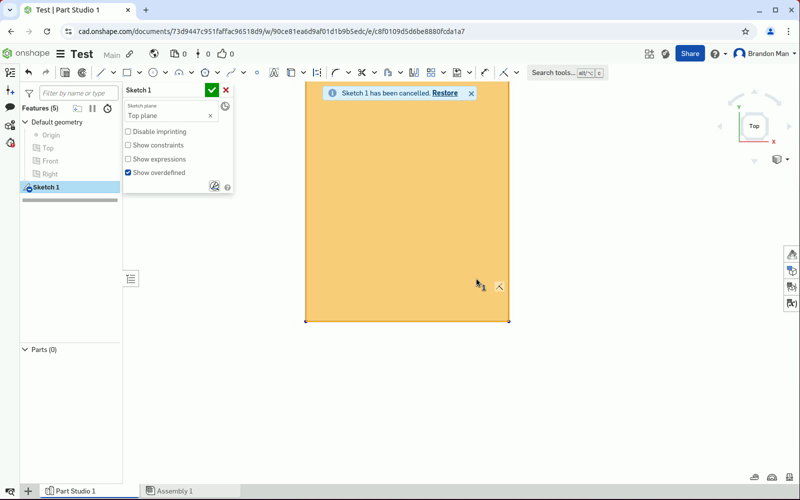
scroll(-6)
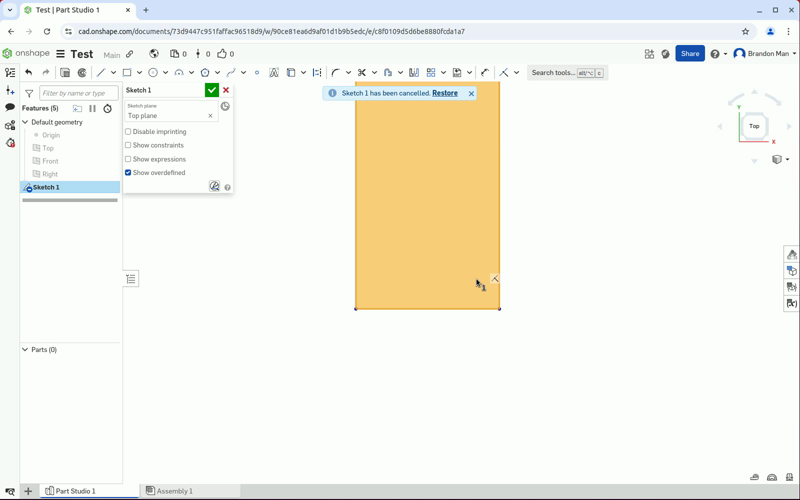
scroll(-6)
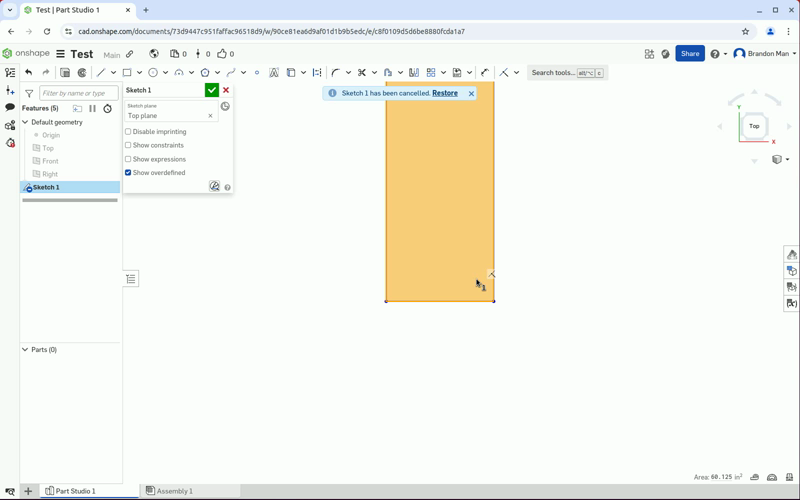
scroll(-6)
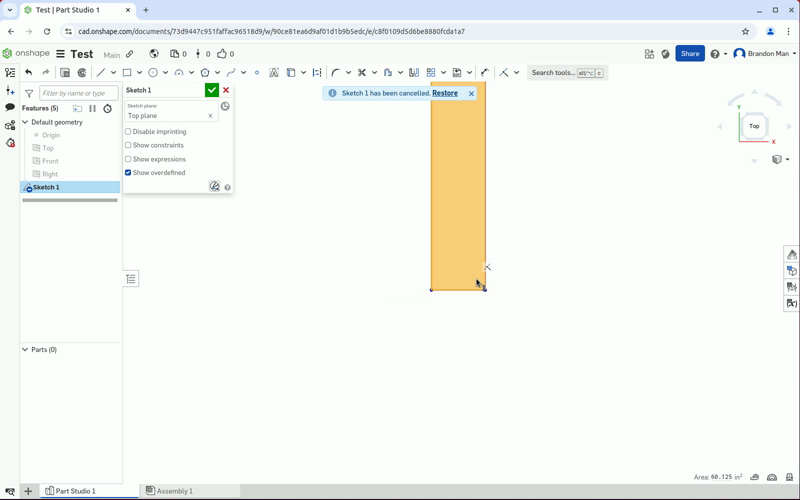
scroll(-6)
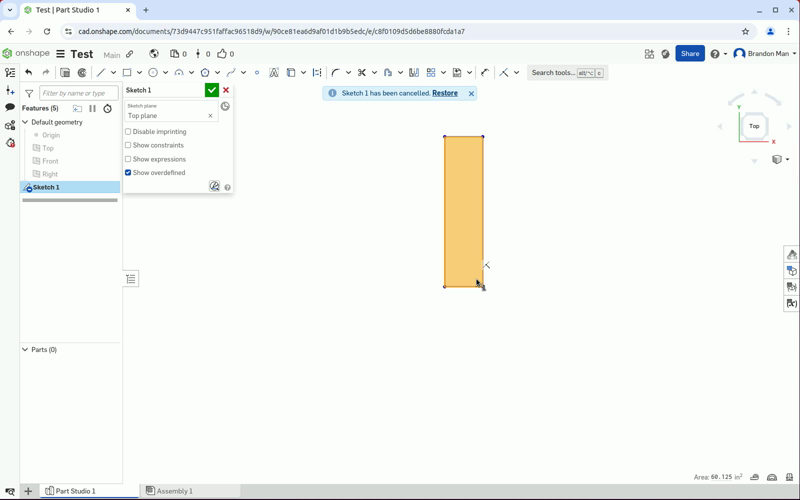
scroll(-6)
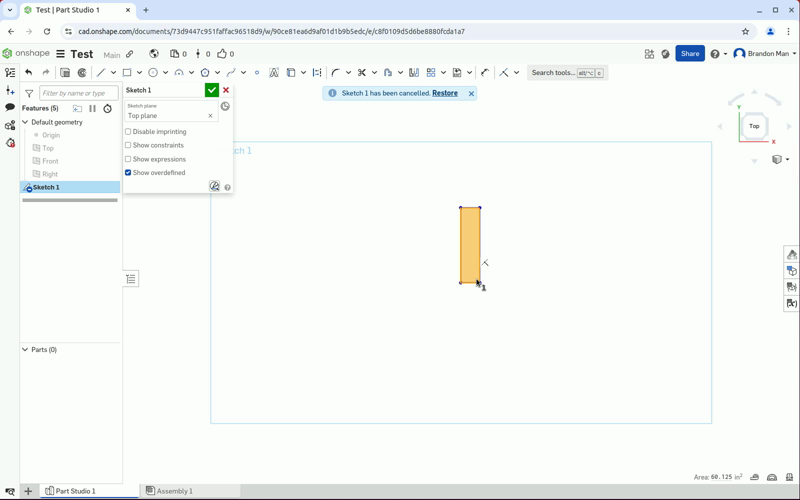
mouse_move(73, 352)
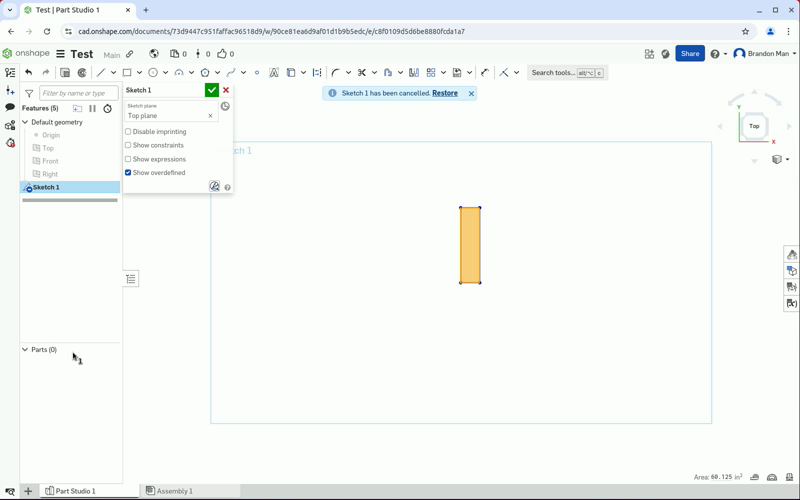
key(shift+y)
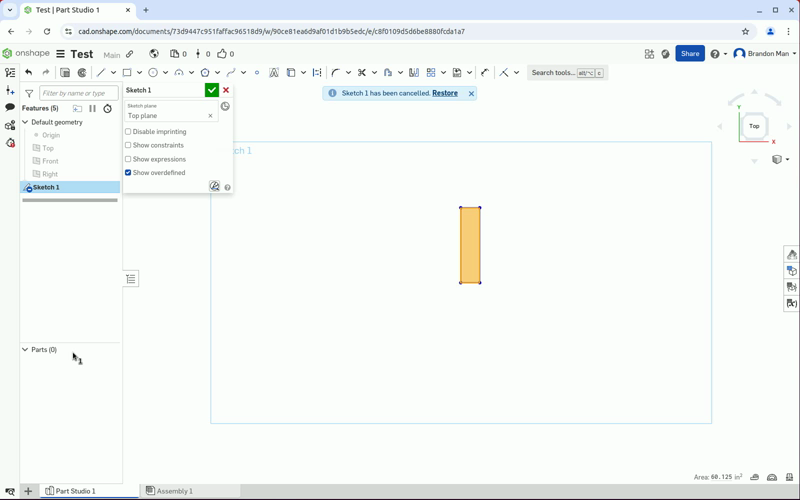
key(shift+e)
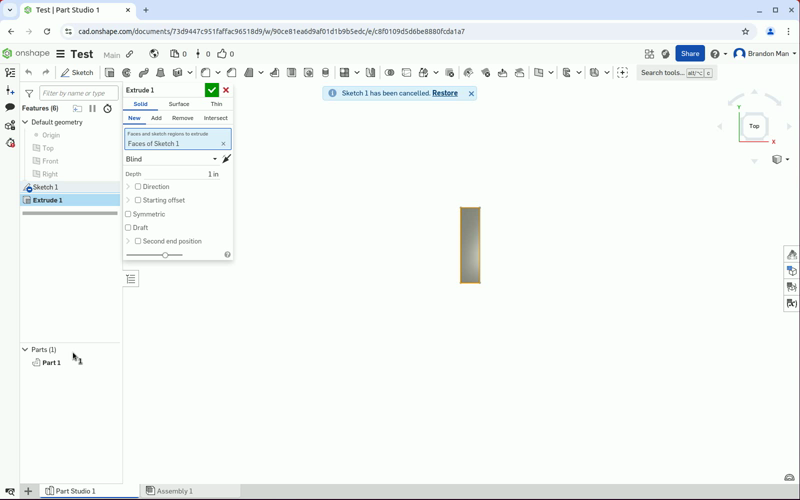
mouse_move(143, 106)
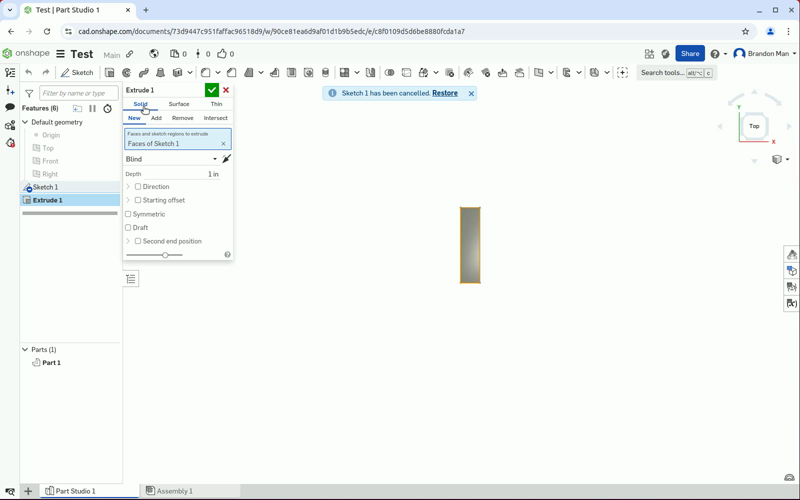
click(143, 106)
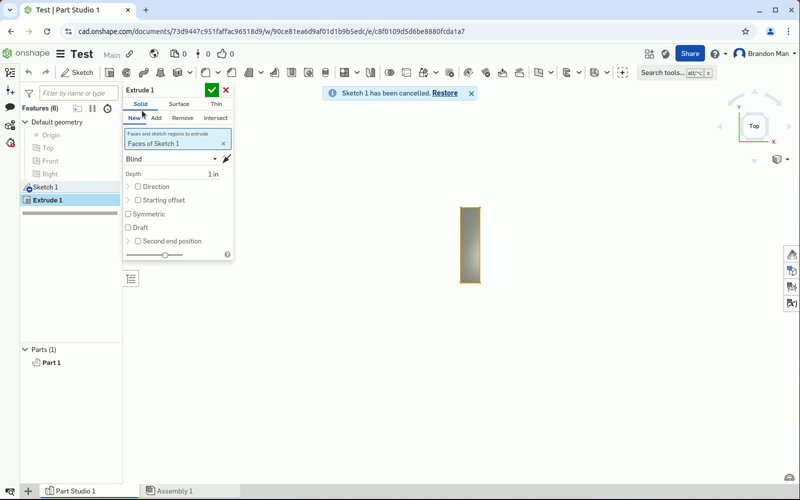
mouse_move(137, 120)
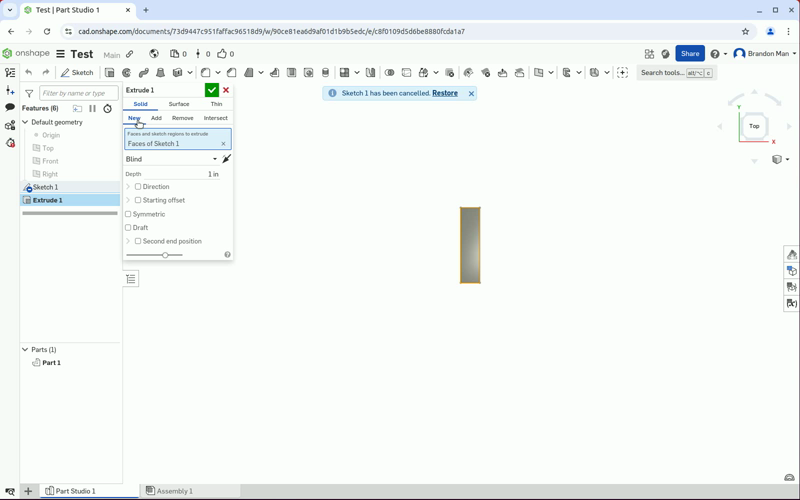
click(137, 120)
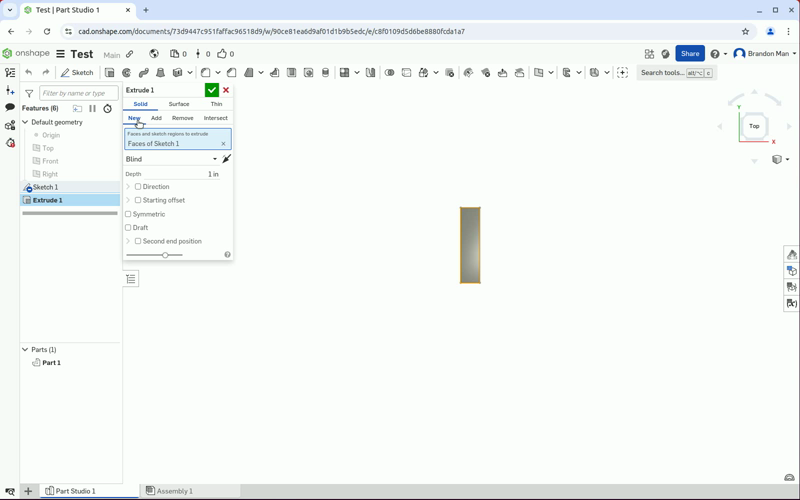
key(tab, 4)
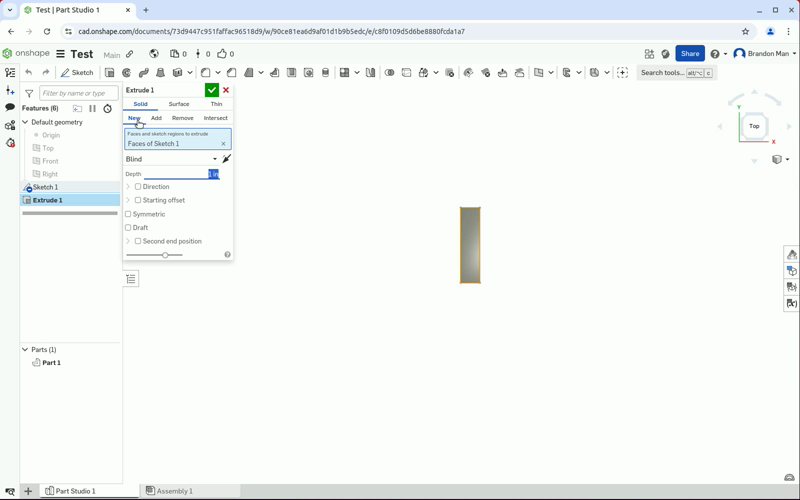
text(15.405)
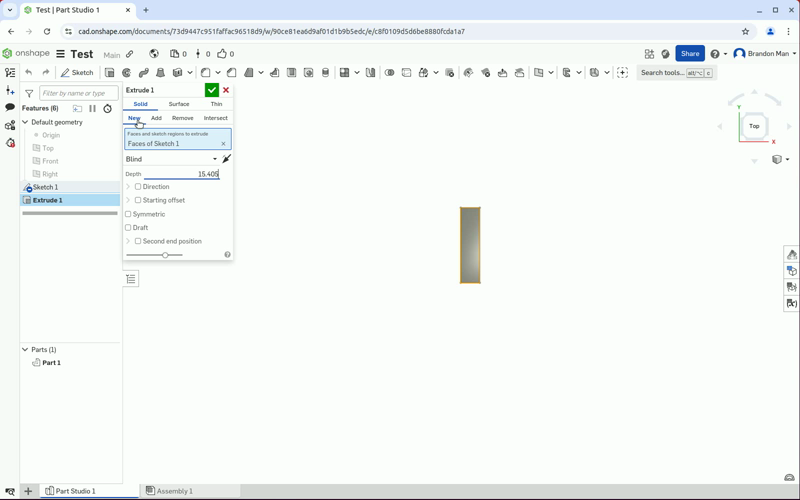
key(enter)
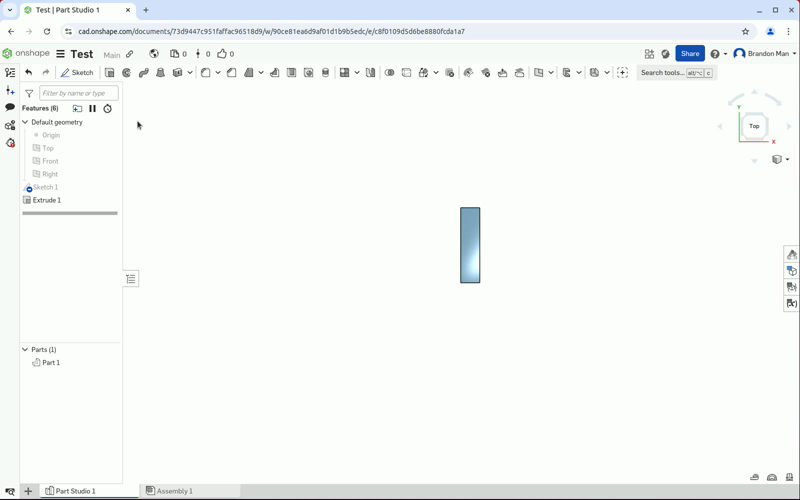
key(shift+h)
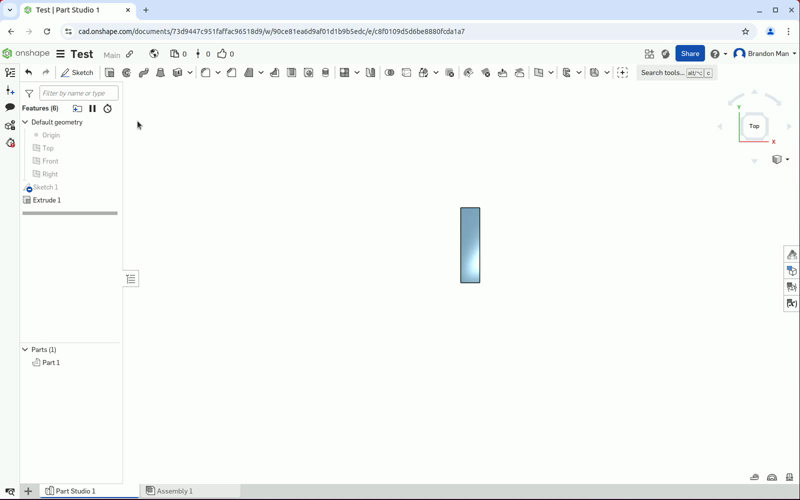
key(shift+h)
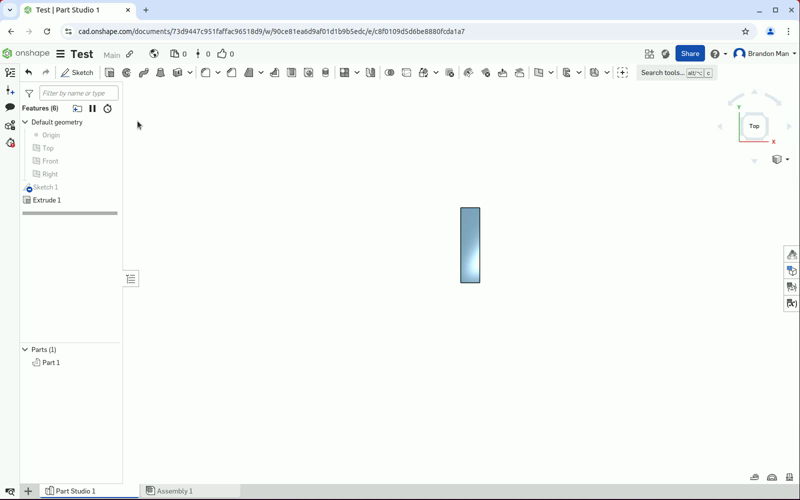
mouse_move(73, 189)
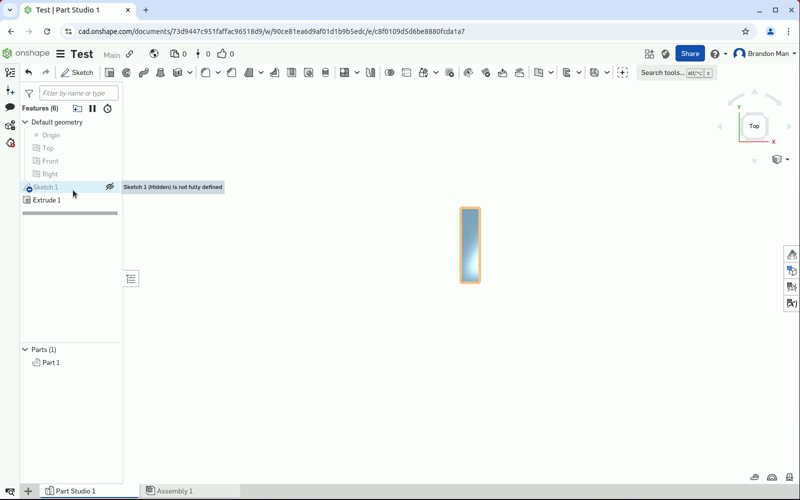
click(73, 189)
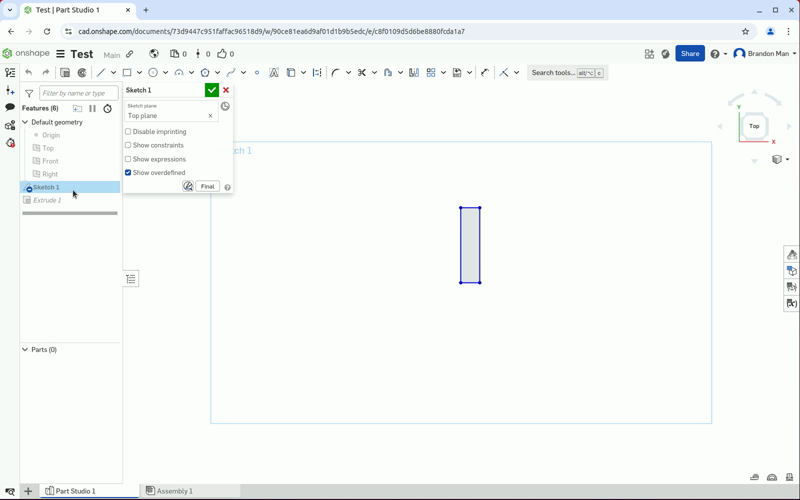
mouse_move(229, 92)
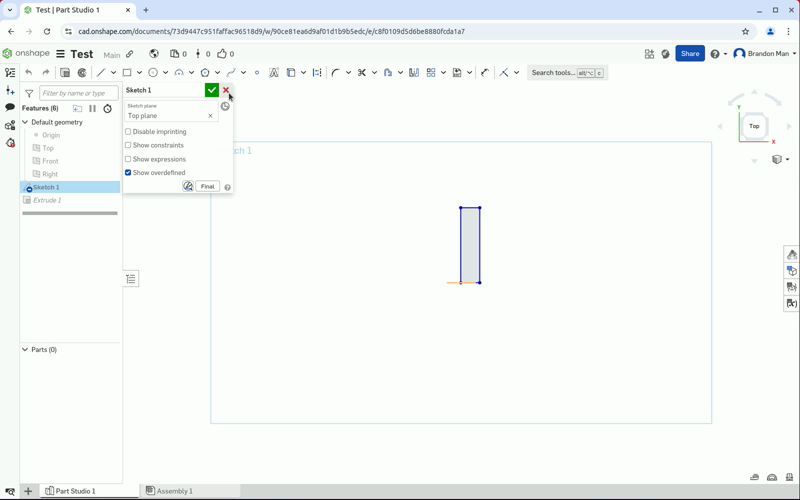
click(229, 92)
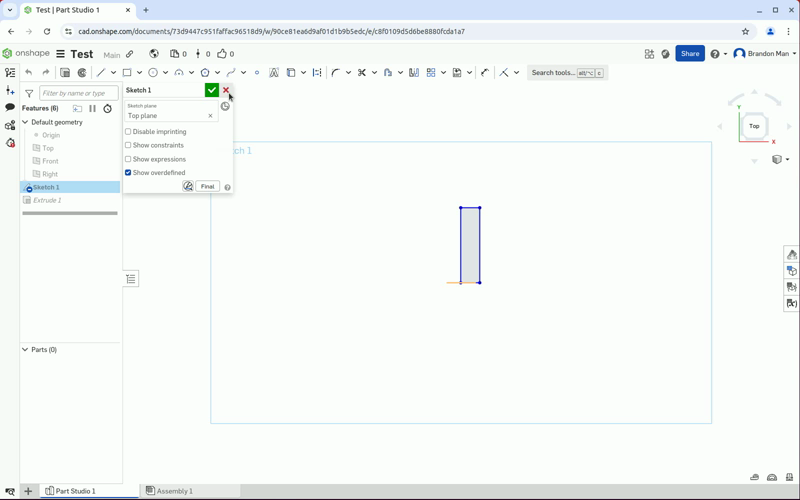
key(shift+s)
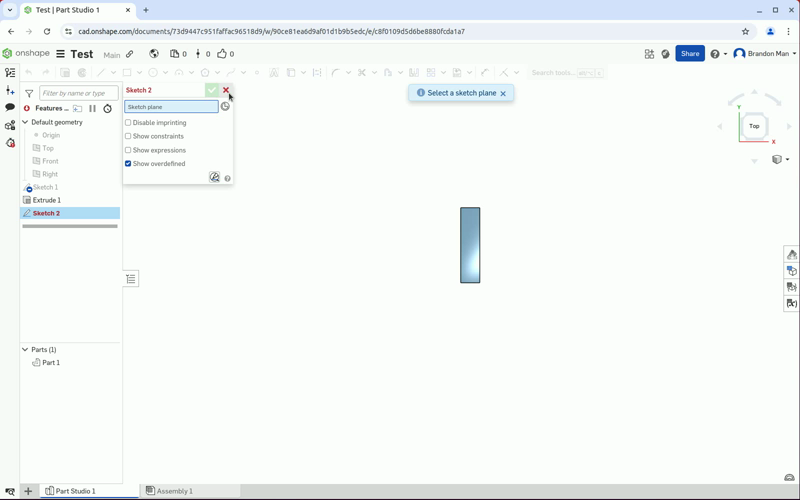
mouse_move(73, 150)
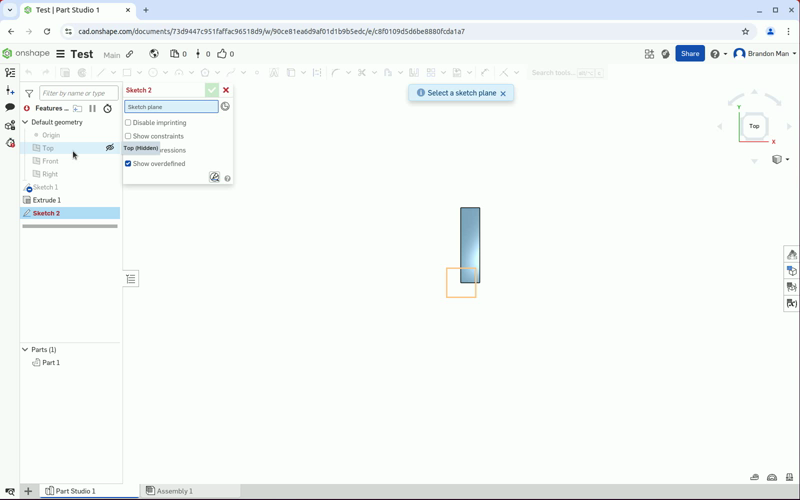
click(73, 150)
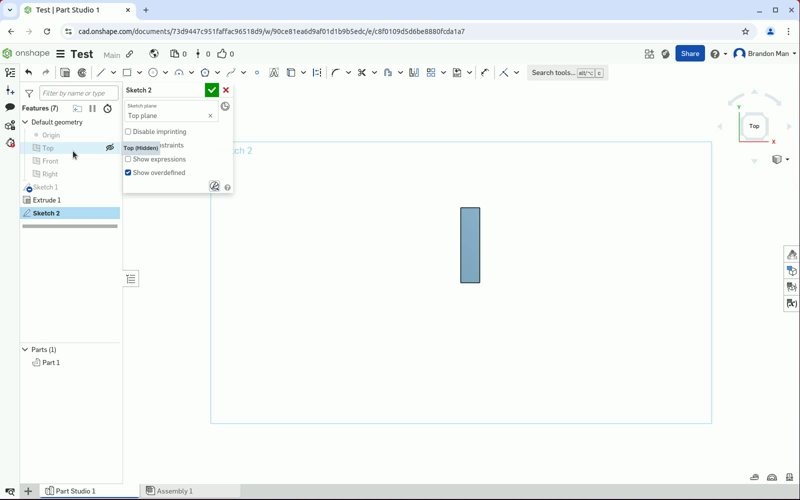
mouse_move(73, 352)
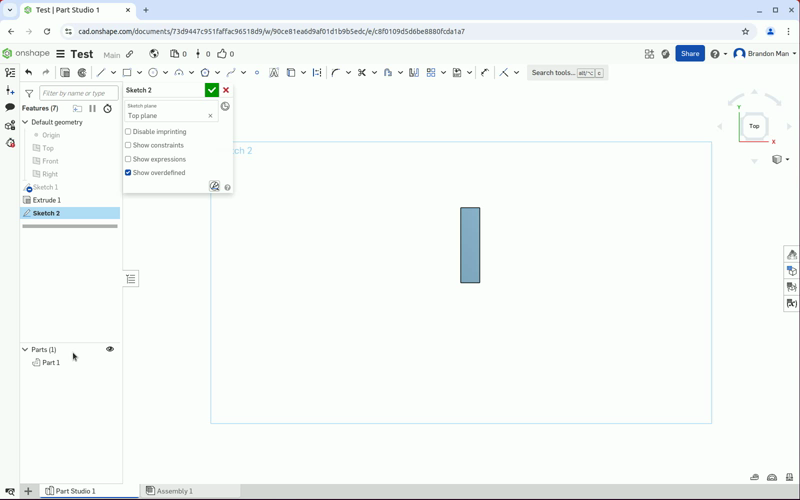
key(y)
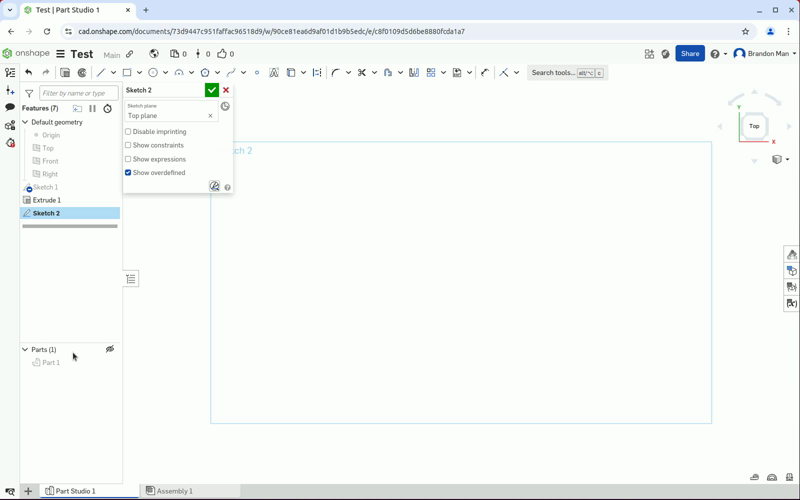
key(l)
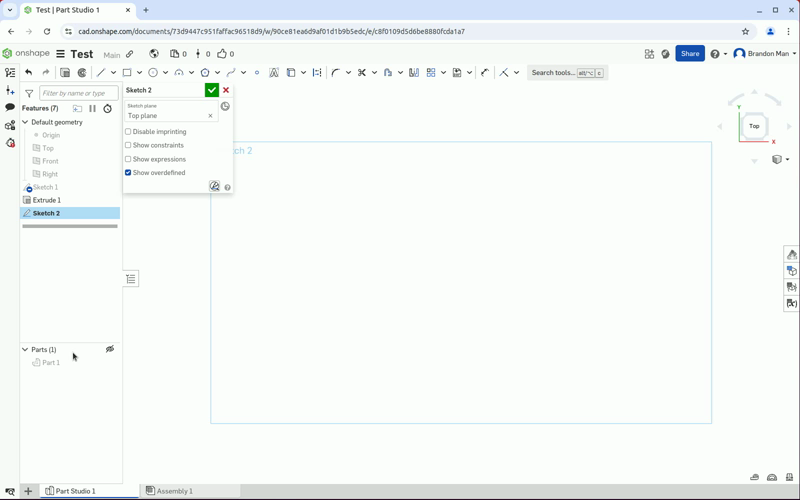
key_down(shift)
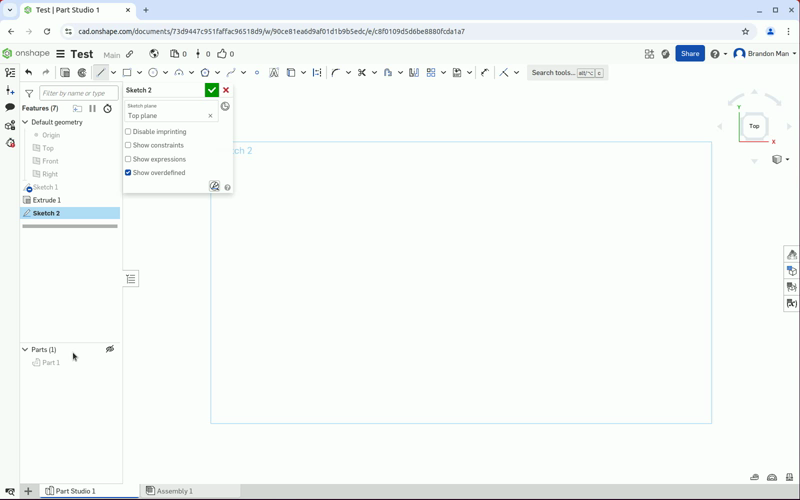
mouse_move(554, 282)
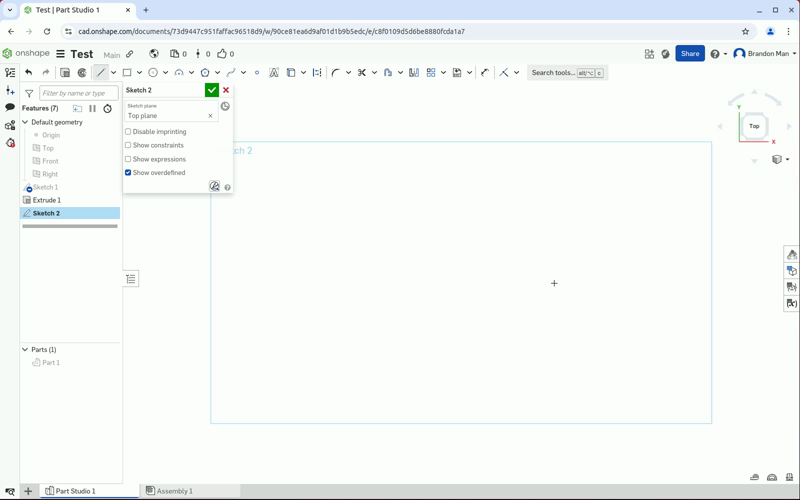
click(554, 282)
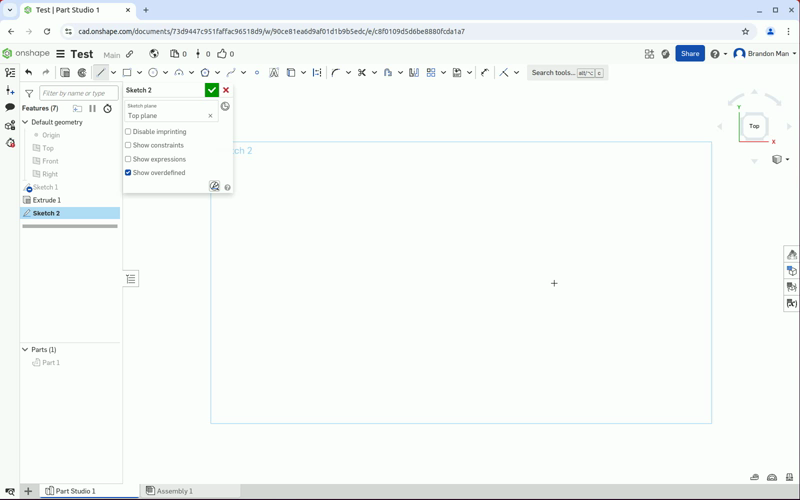
key_up(shift)
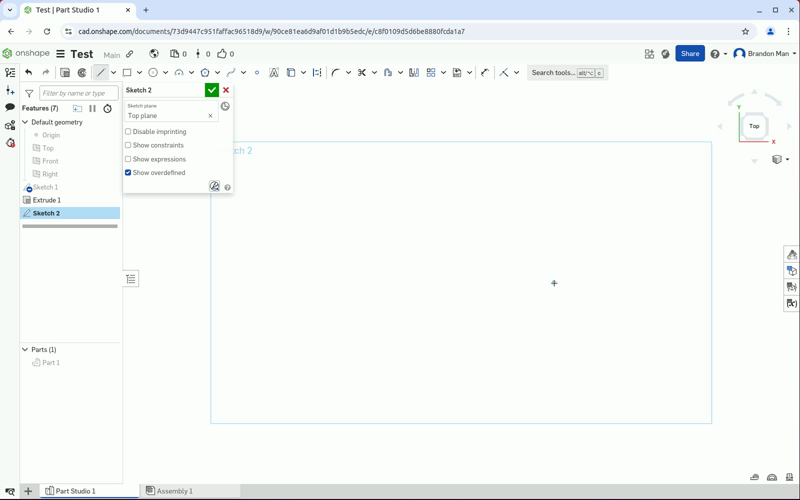
key_down(shift)
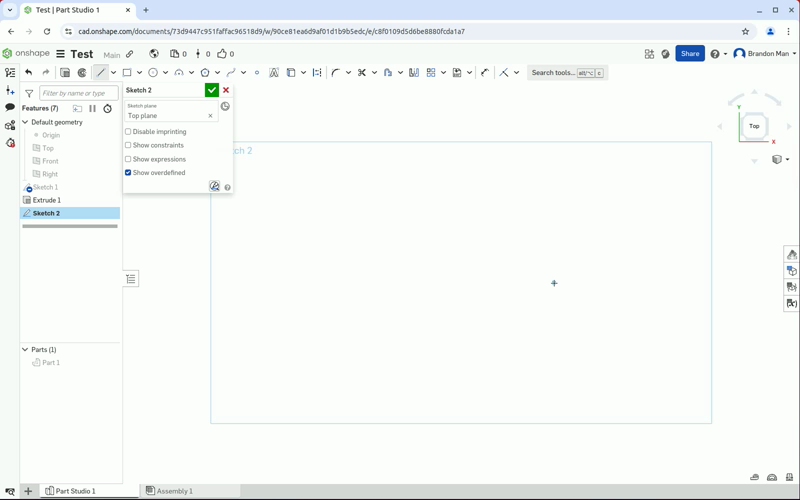
mouse_move(584, 282)
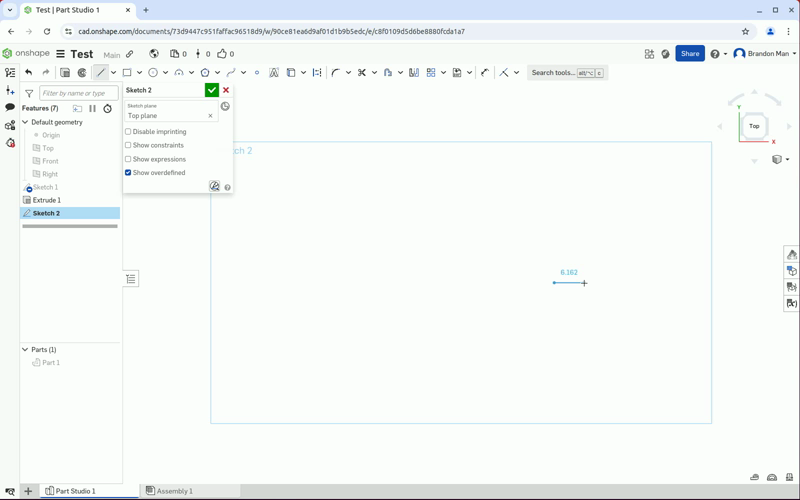
mouse_move(573, 282)
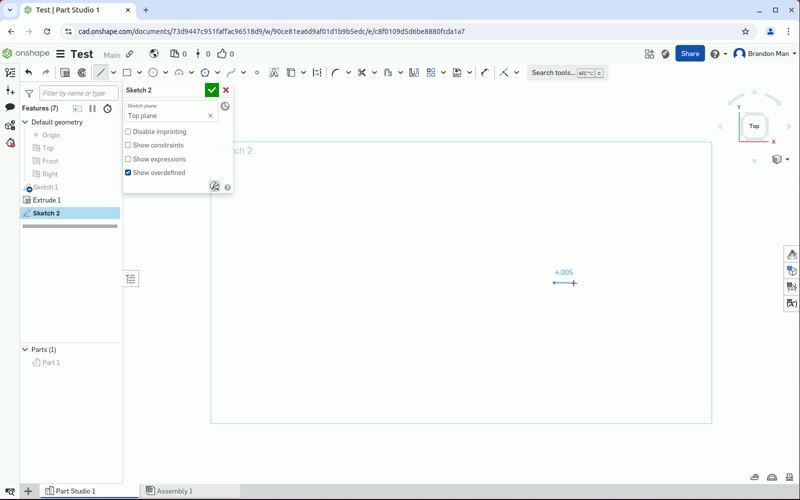
click(573, 282)
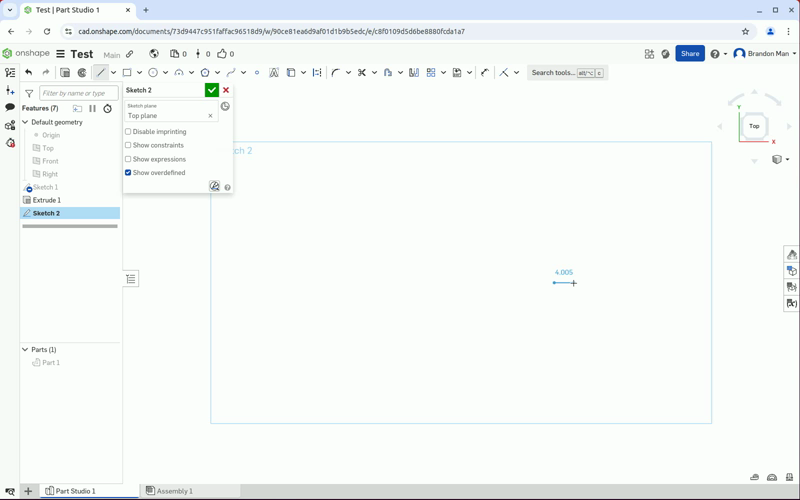
key_up(shift)
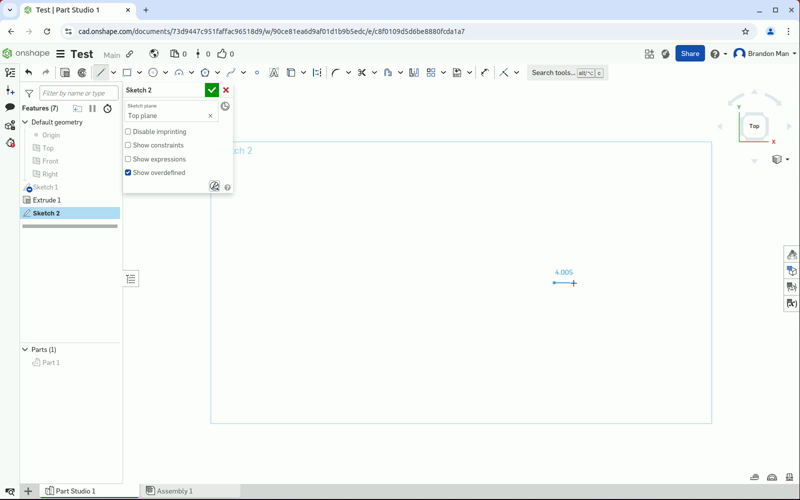
key_down(shift)
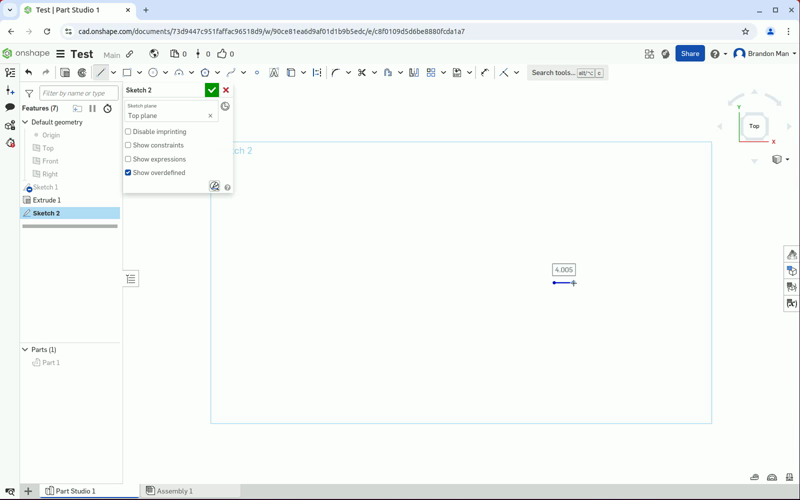
mouse_move(573, 207)
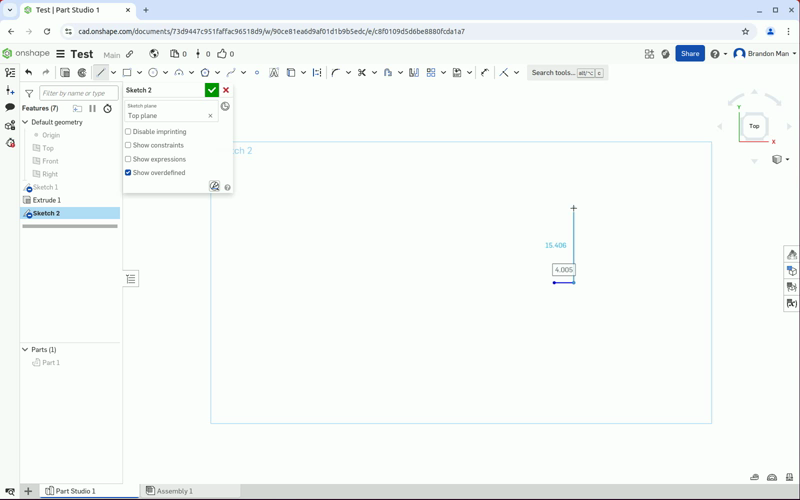
click(573, 207)
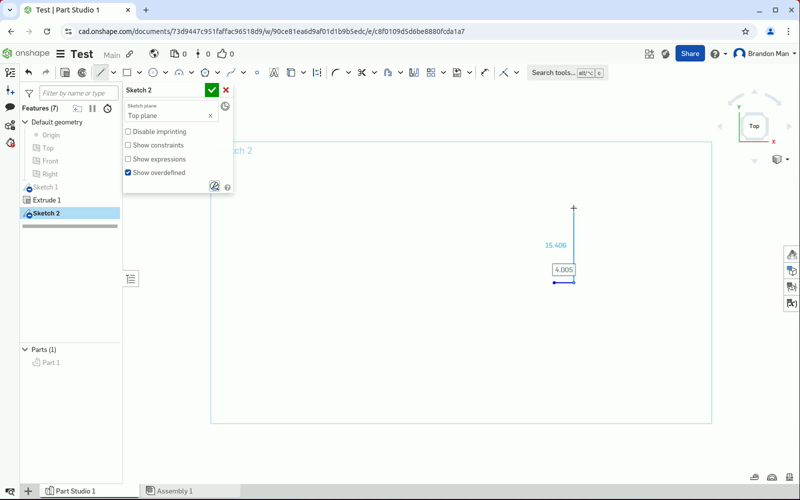
key_up(shift)
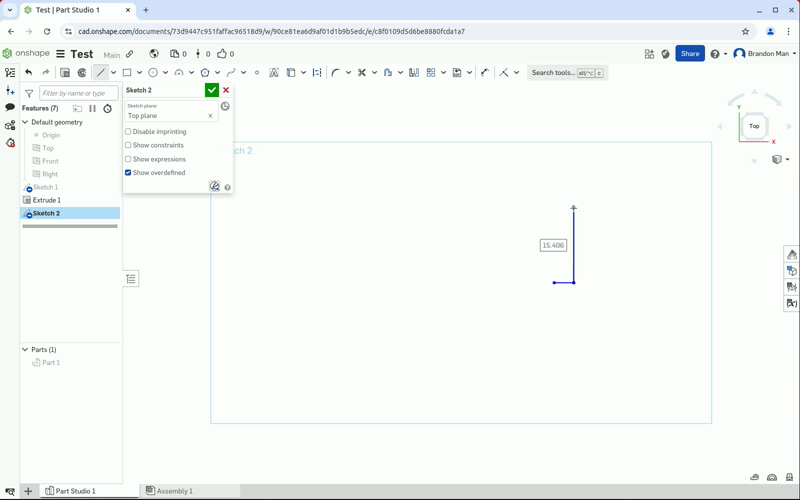
key_down(shift)
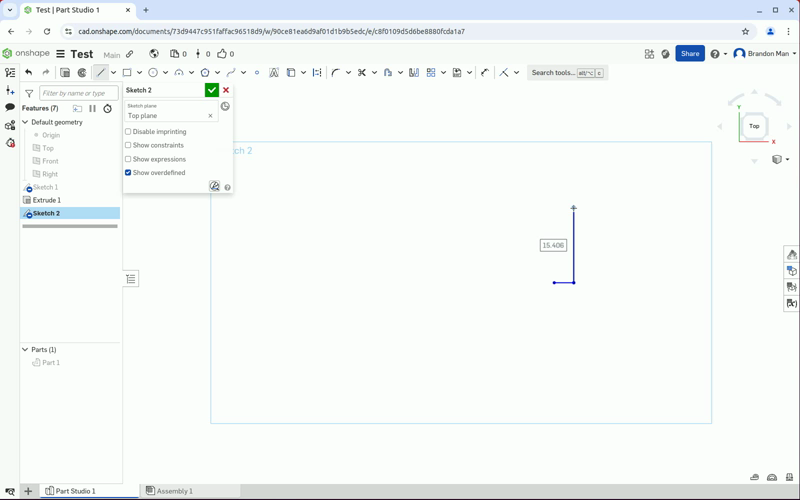
mouse_move(589, 207)
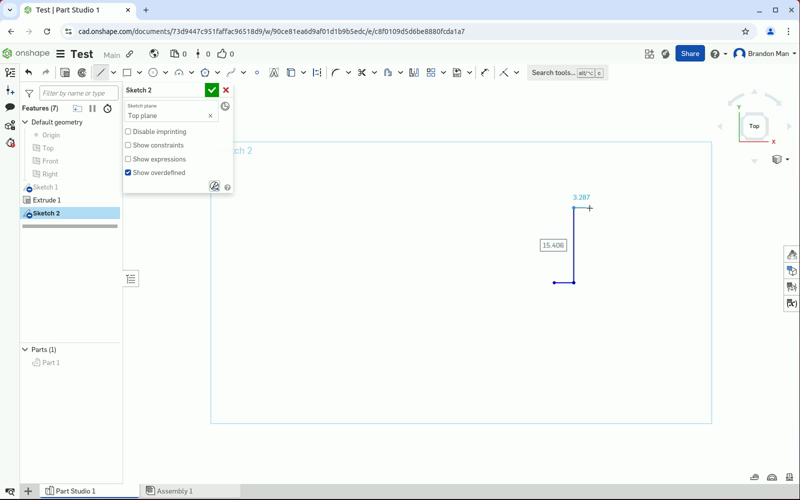
mouse_move(554, 207)
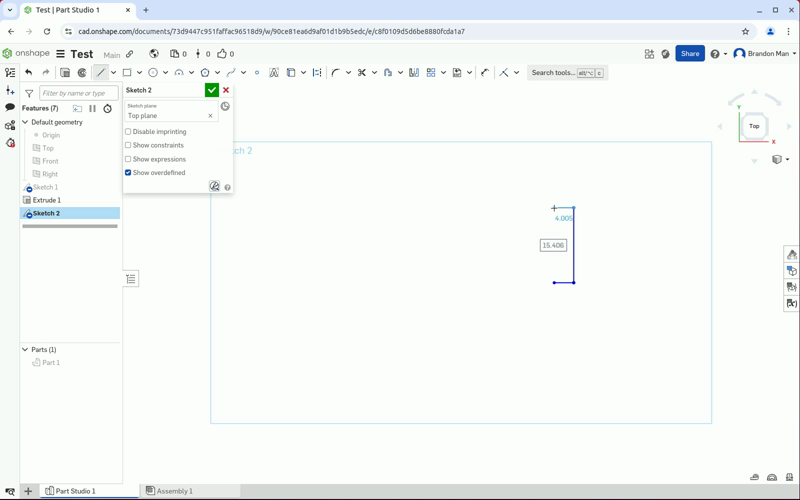
click(554, 207)
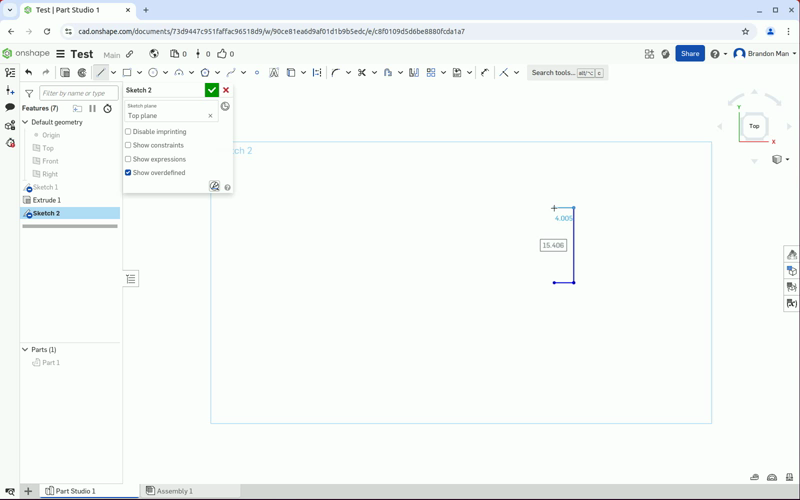
key_up(shift)
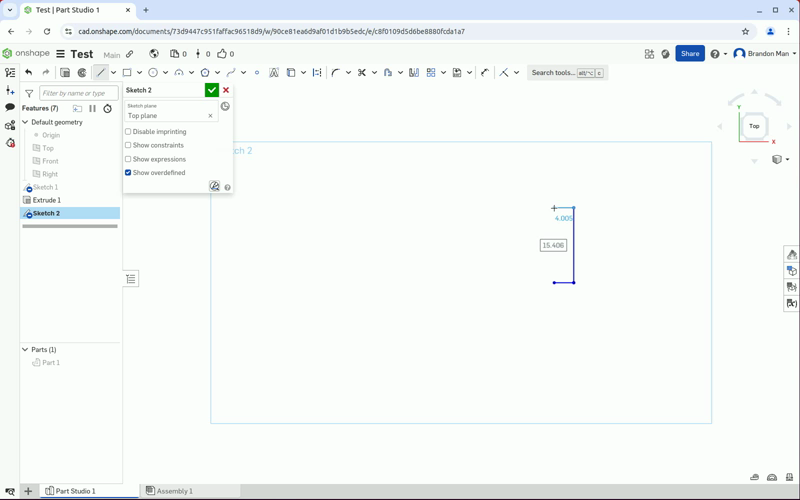
key_down(shift)
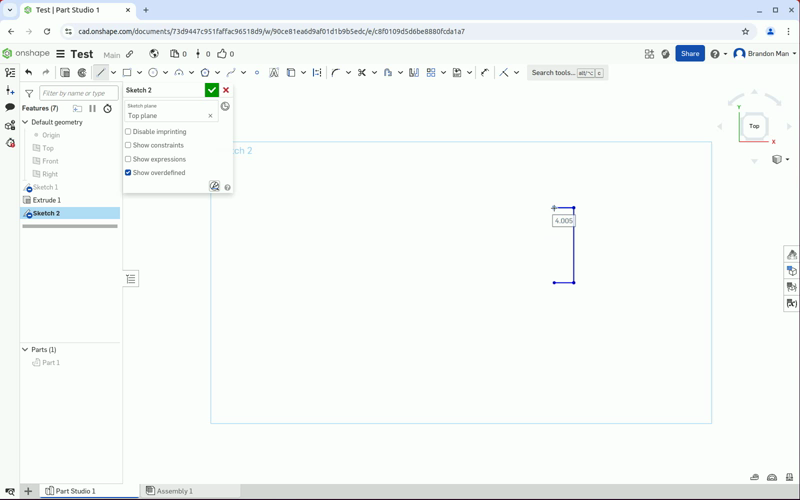
mouse_move(554, 282)
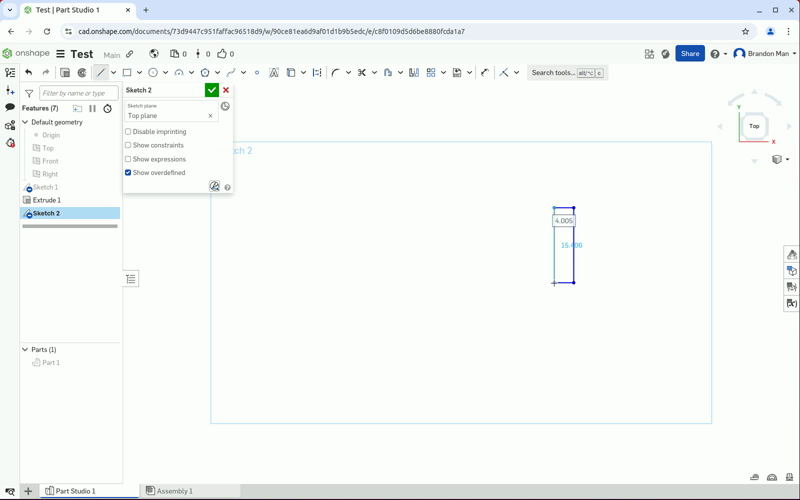
key_up(shift)
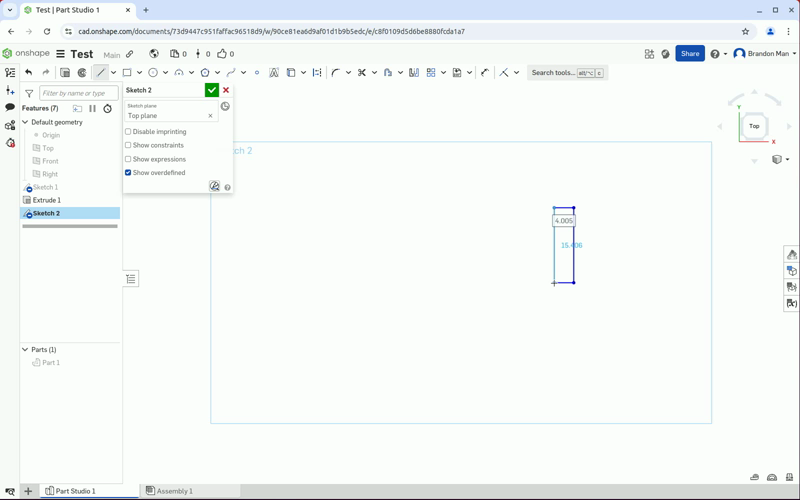
click(554, 282)
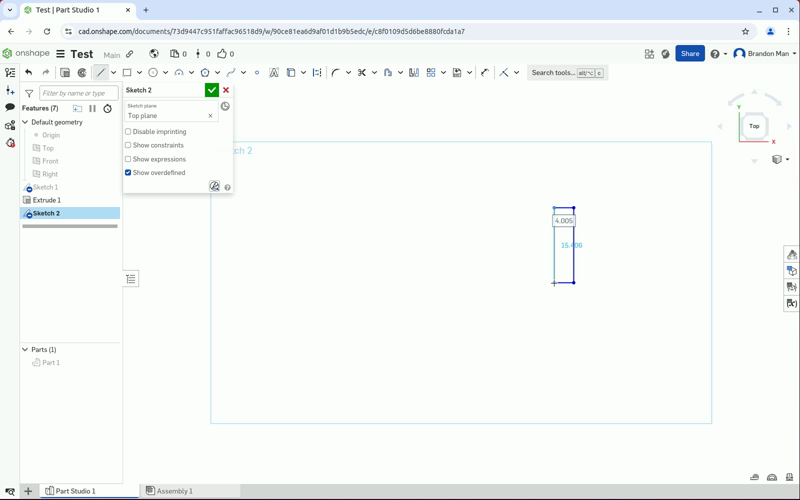
key(esc)
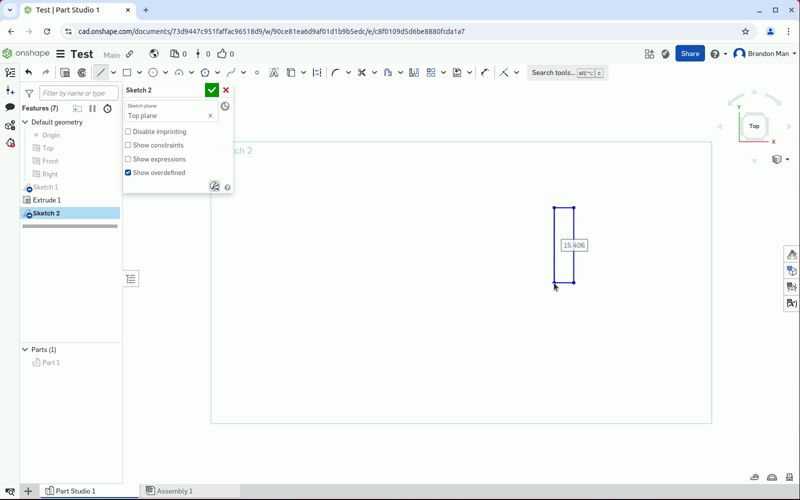
mouse_move(556, 275)
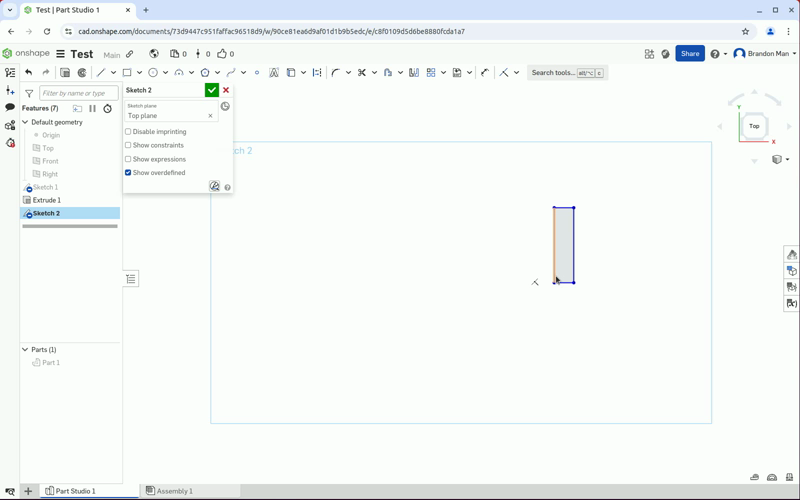
scroll(6)
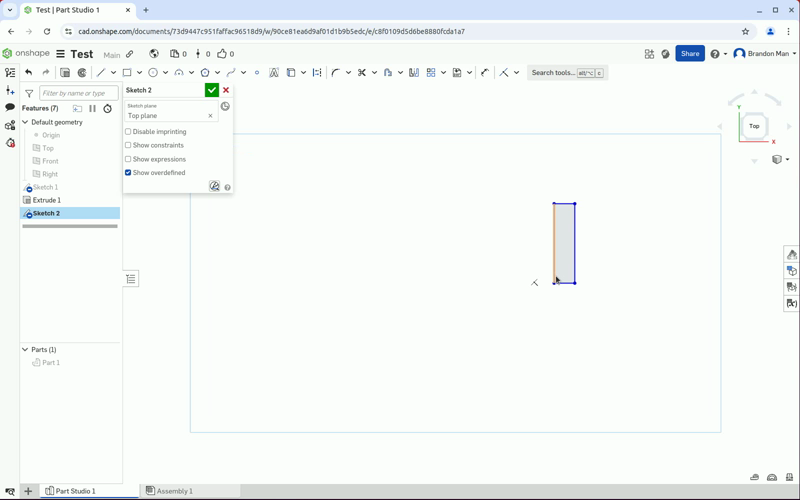
scroll(6)
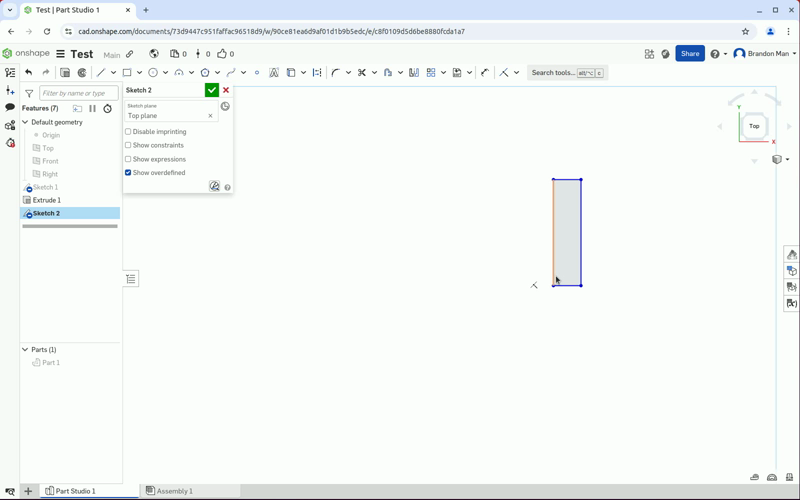
scroll(6)
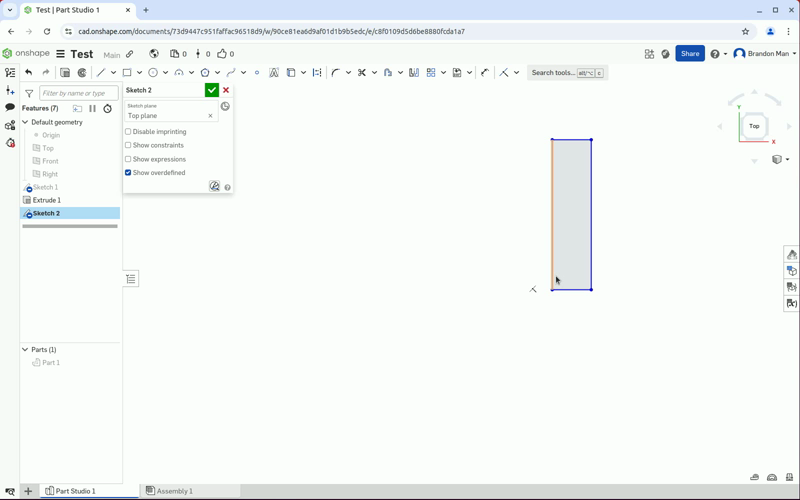
scroll(6)
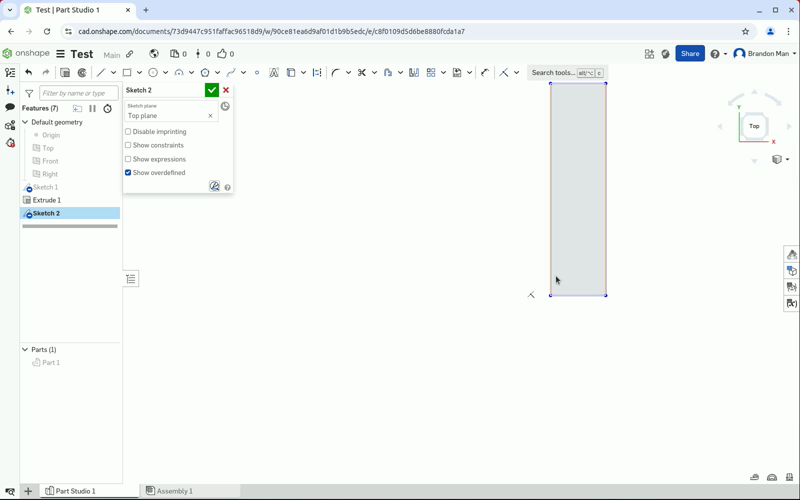
scroll(6)
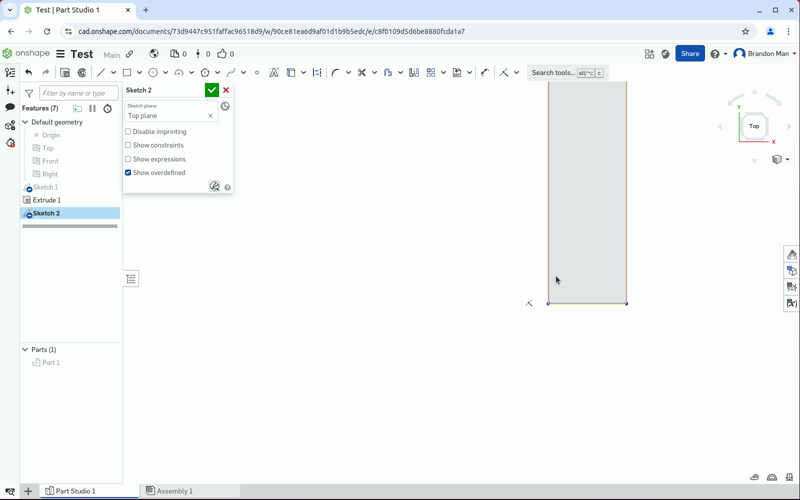
scroll(6)
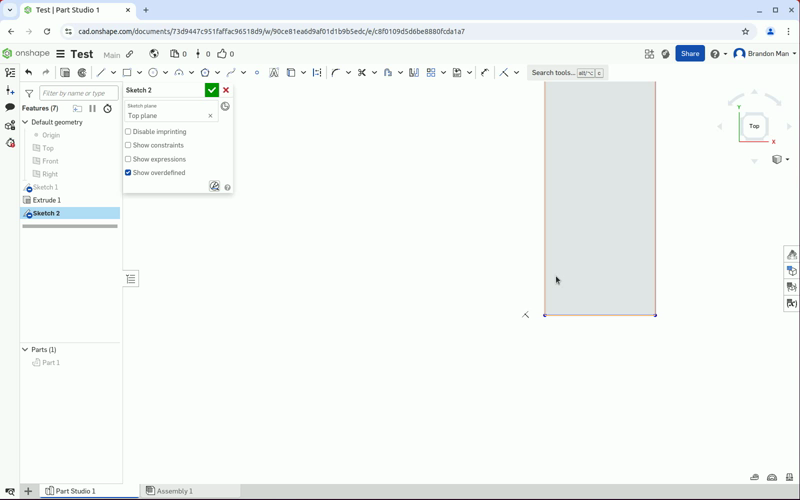
scroll(6)
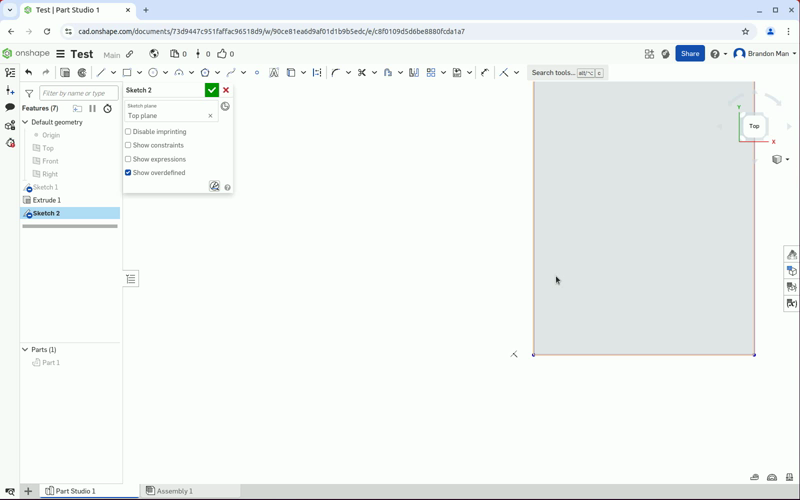
click(556, 275)
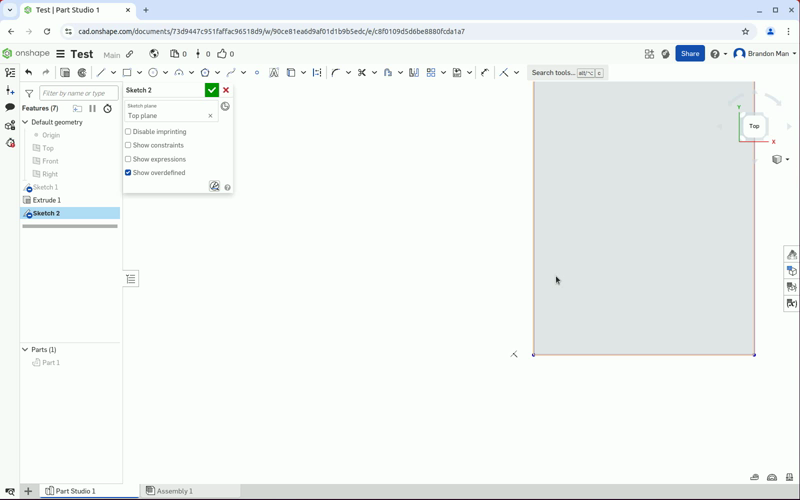
scroll(-6)
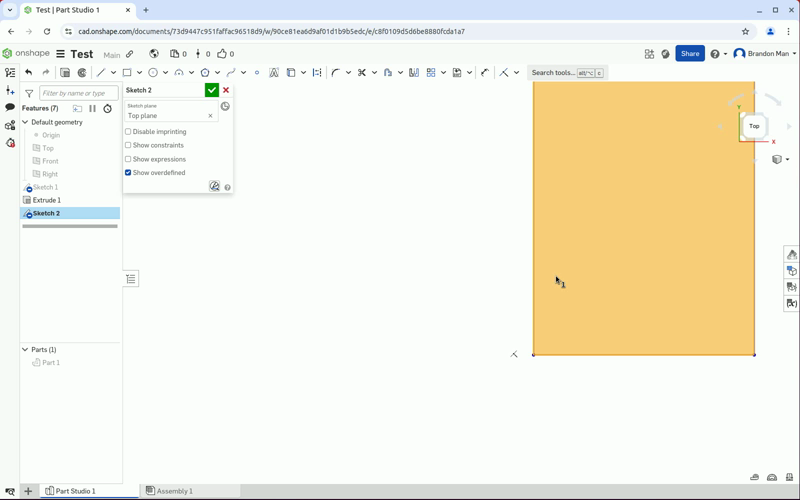
scroll(-6)
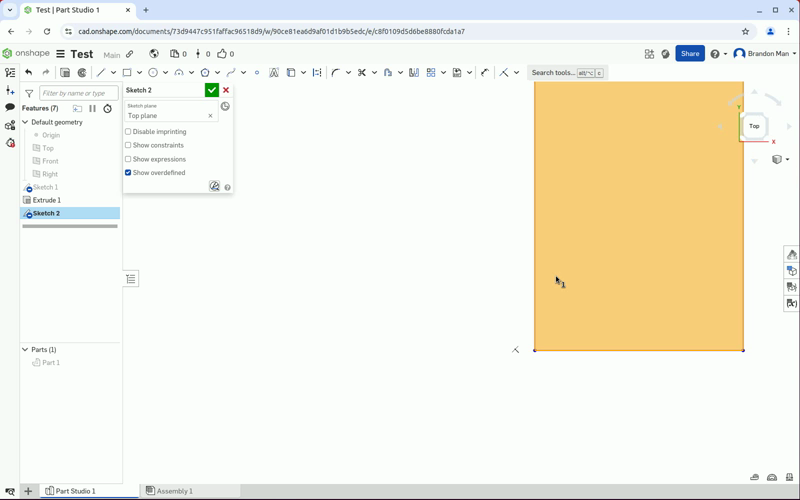
scroll(-6)
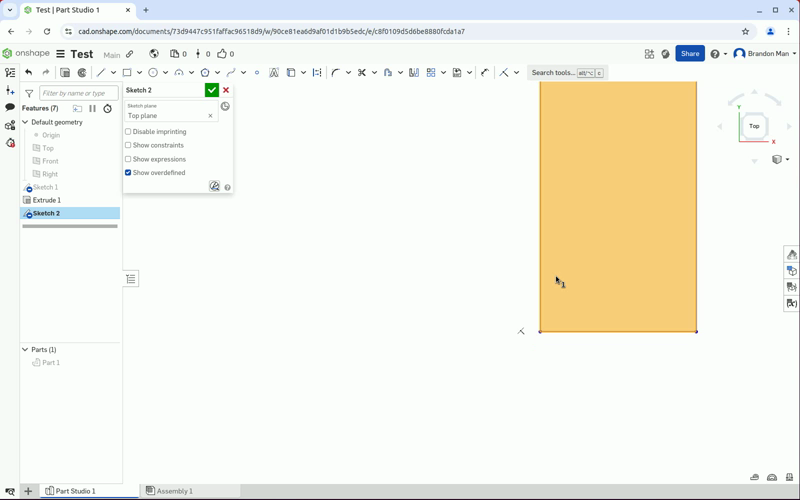
scroll(-6)
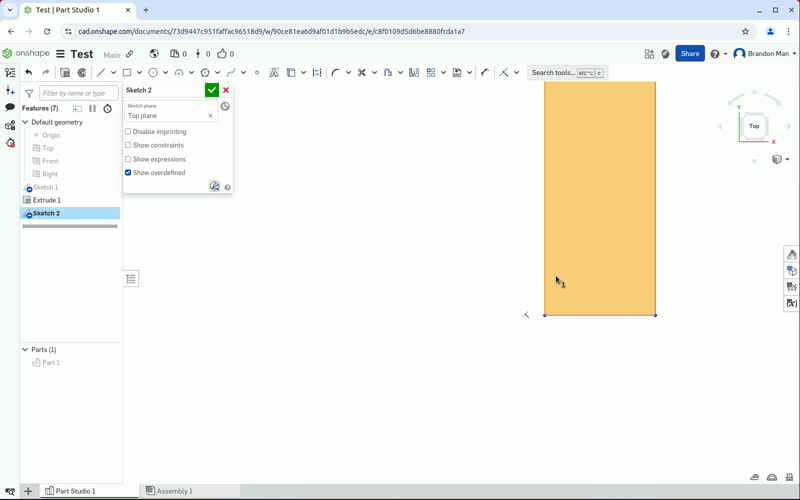
scroll(-6)
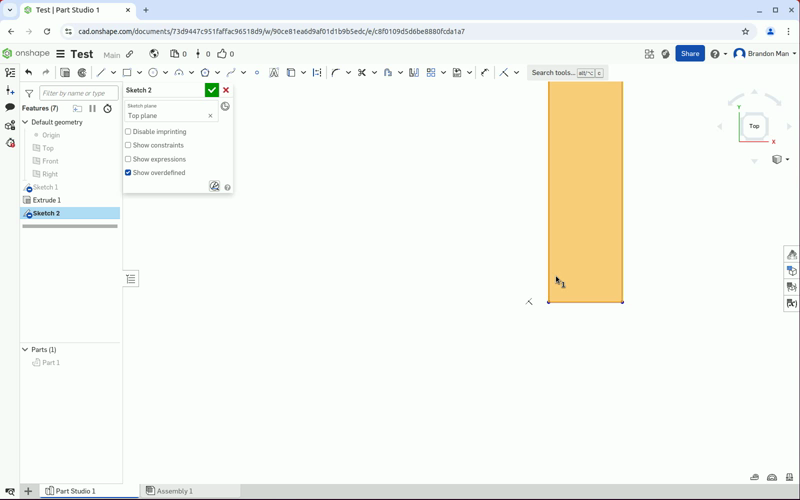
scroll(-6)
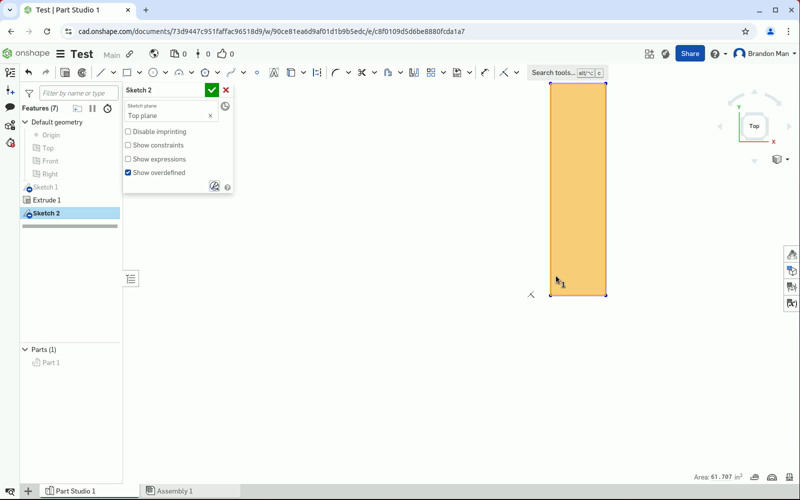
scroll(-6)
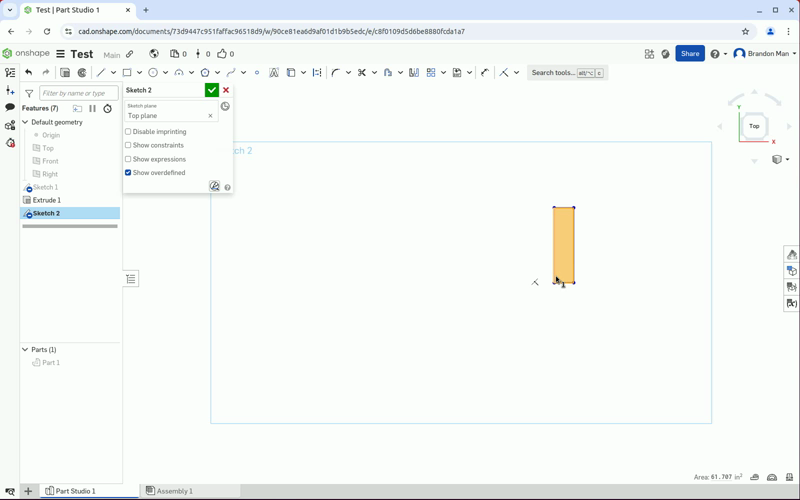
mouse_move(73, 352)
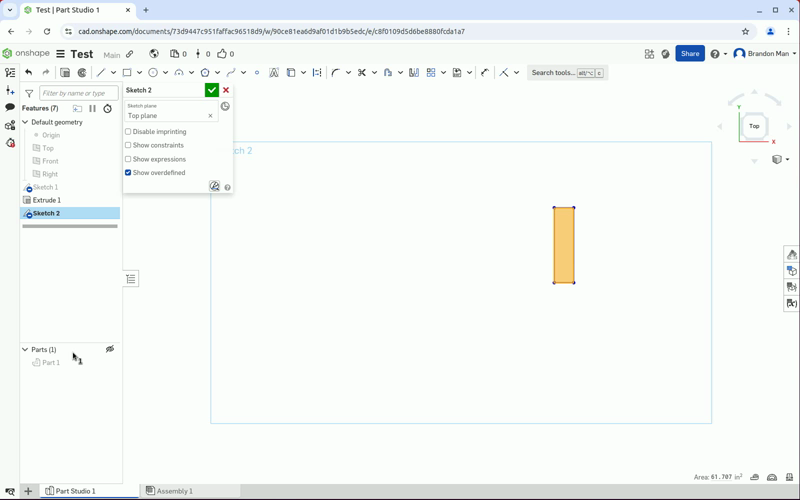
key(shift+y)
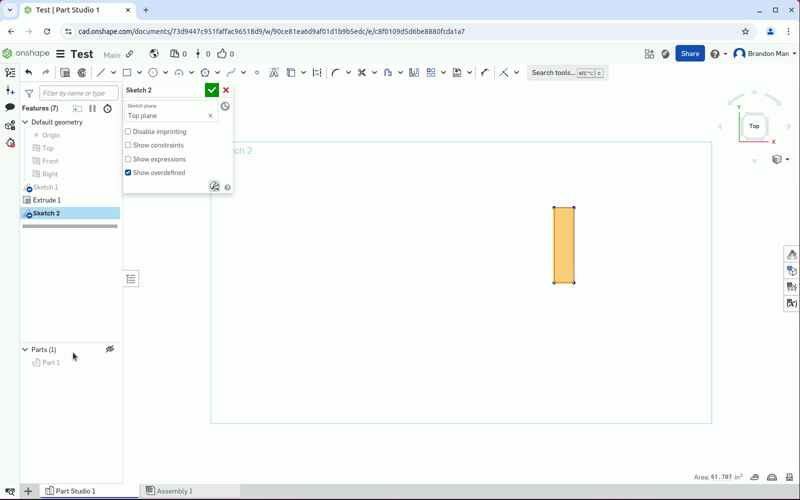
key(shift+e)
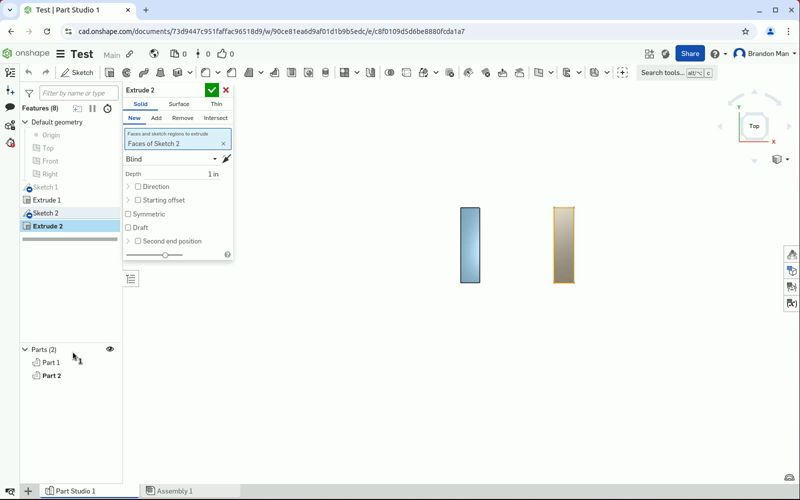
mouse_move(143, 106)
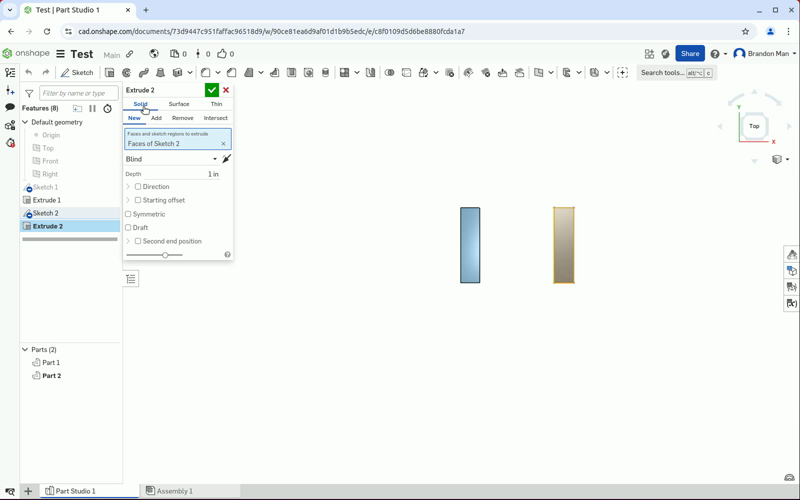
click(143, 106)
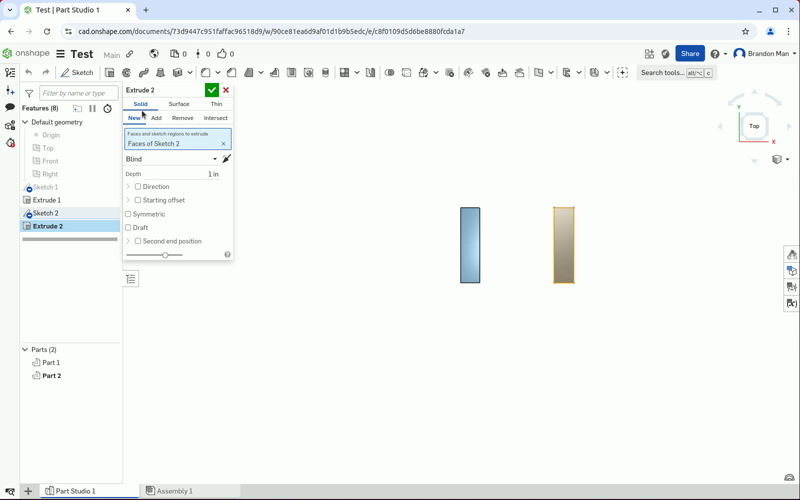
mouse_move(137, 120)
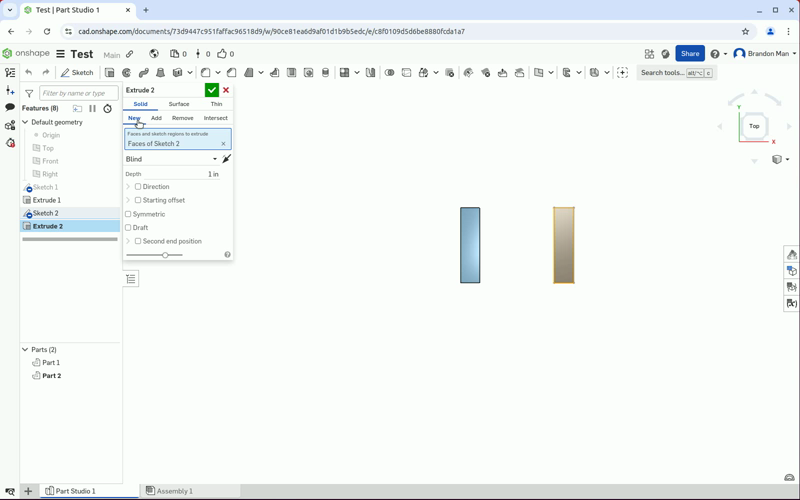
click(137, 120)
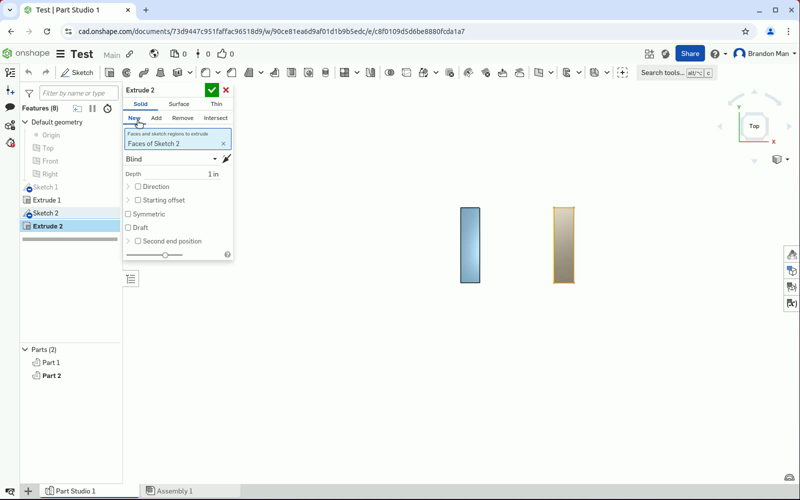
key(tab, 4)
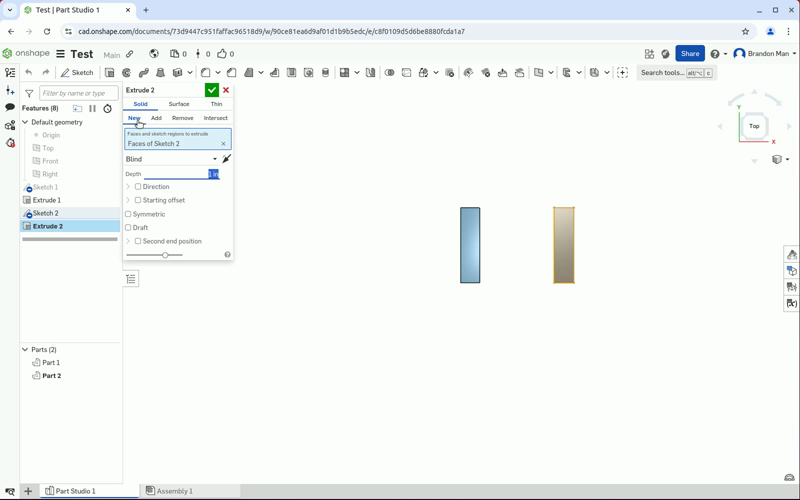
text(15.405)
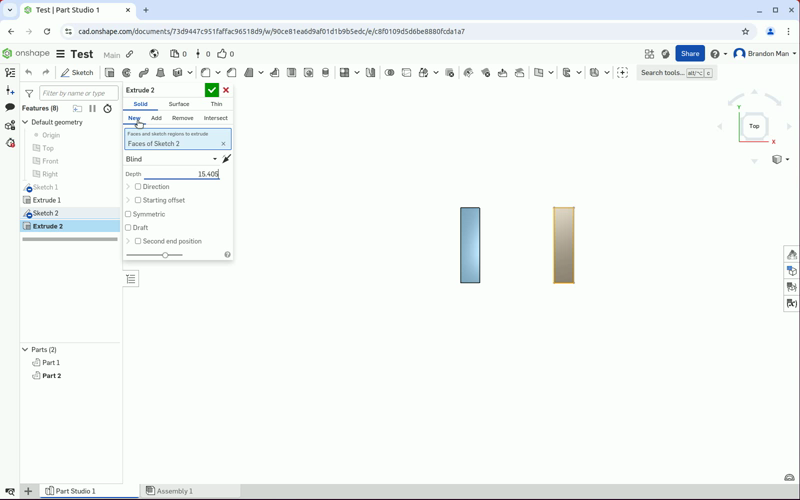
key(enter)
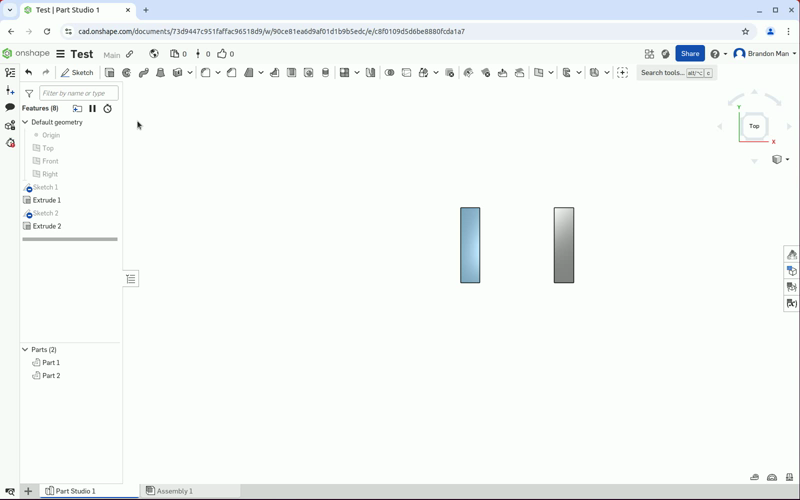
key(shift+h)
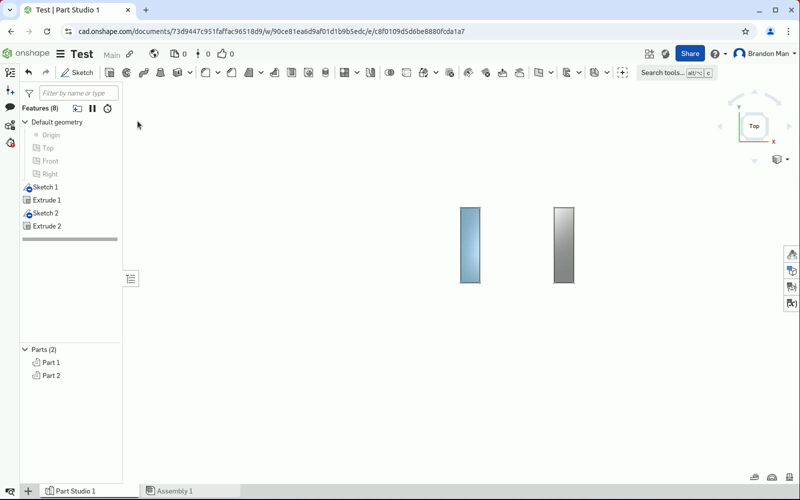
key(shift+h)
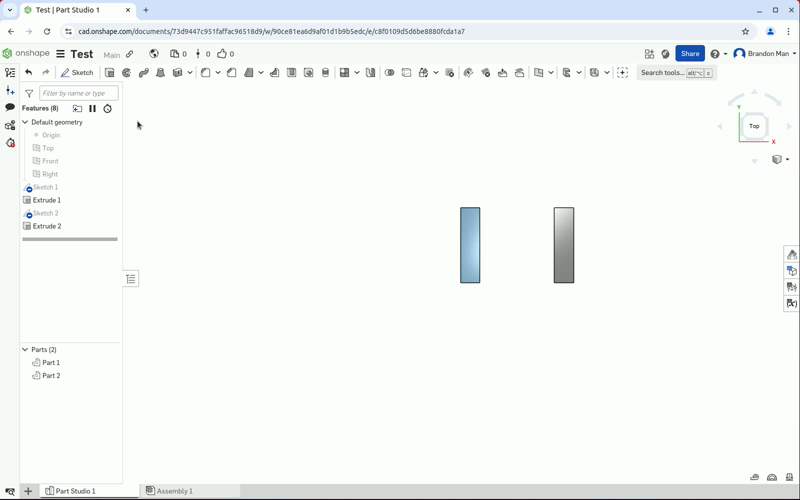
mouse_move(73, 189)
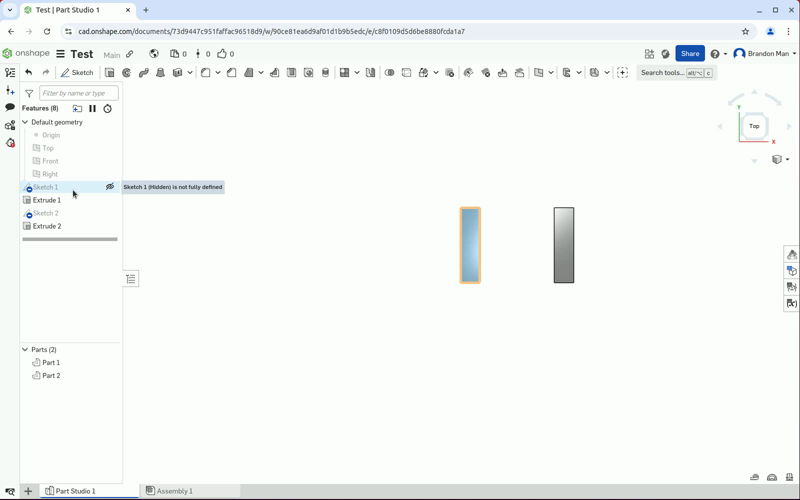
click(73, 189)
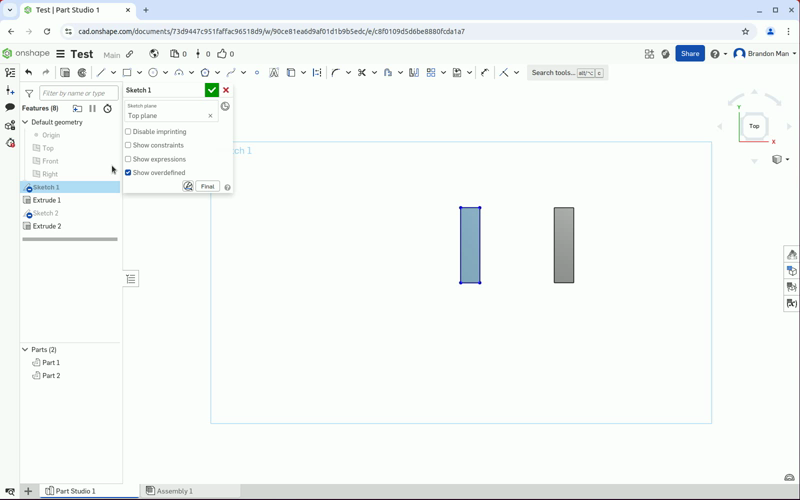
mouse_move(229, 92)
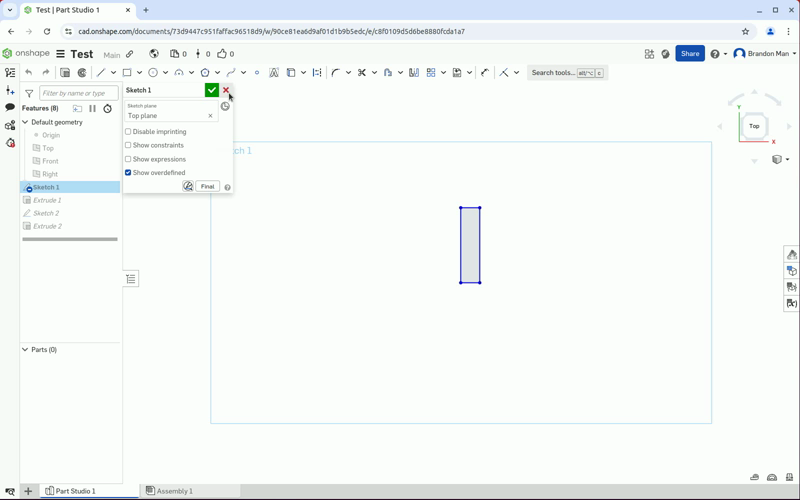
click(229, 92)
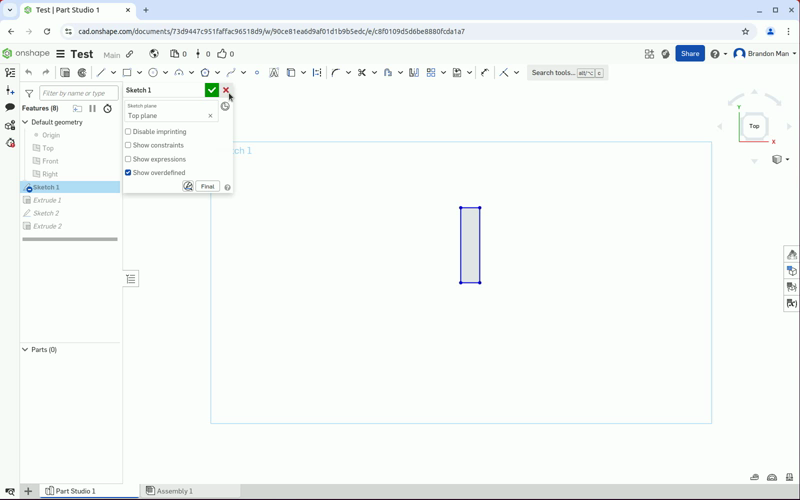
key(shift+s)
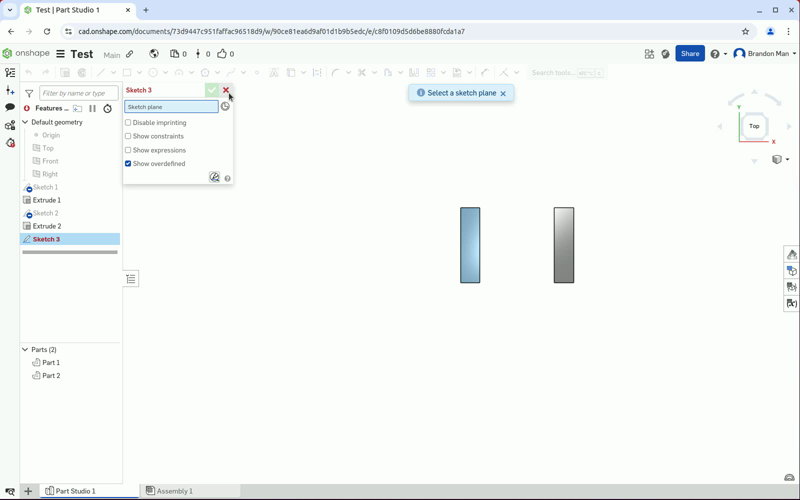
mouse_move(73, 150)
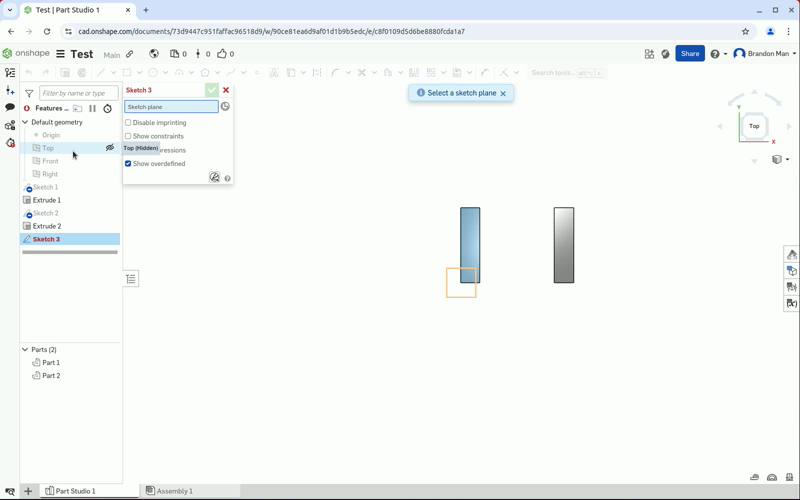
click(73, 150)
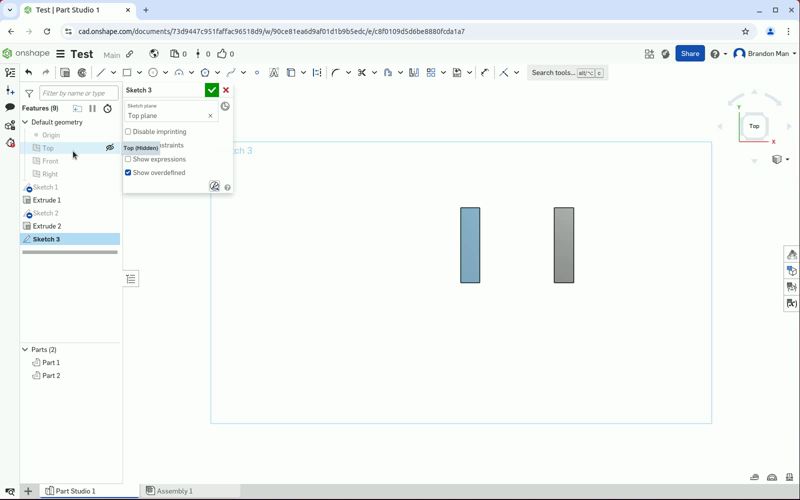
mouse_move(73, 352)
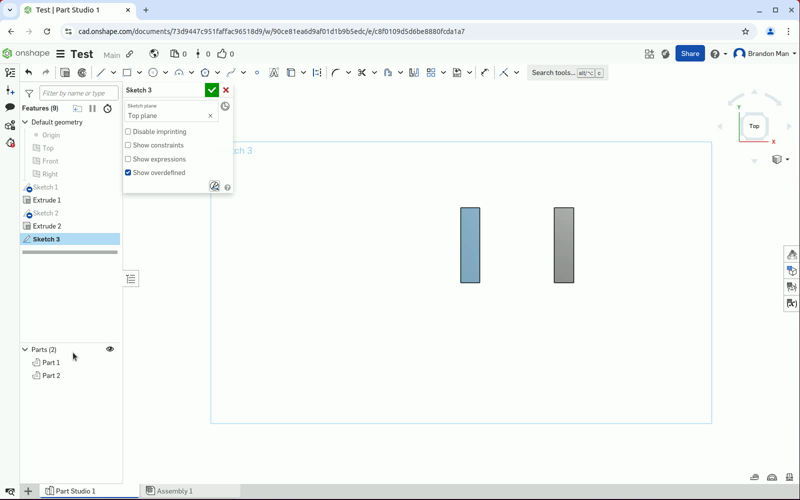
key(y)
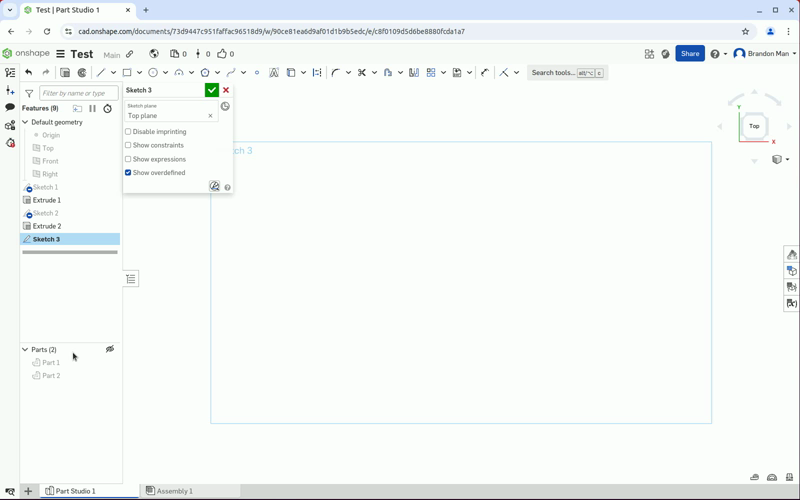
key(l)
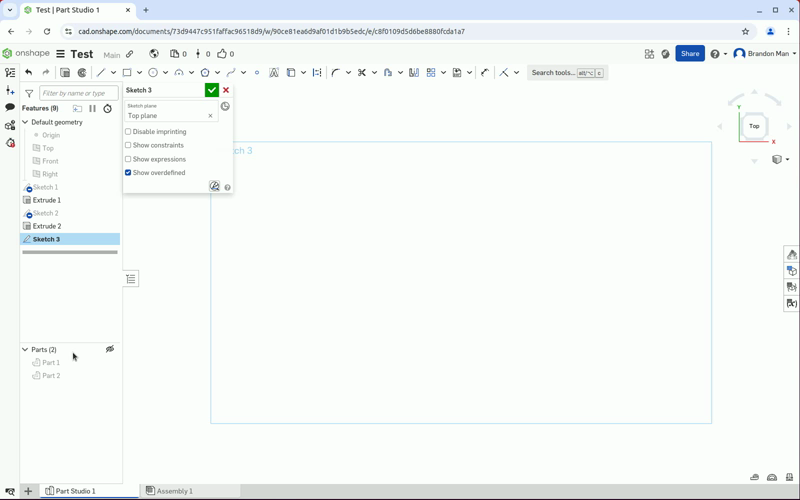
key_down(shift)
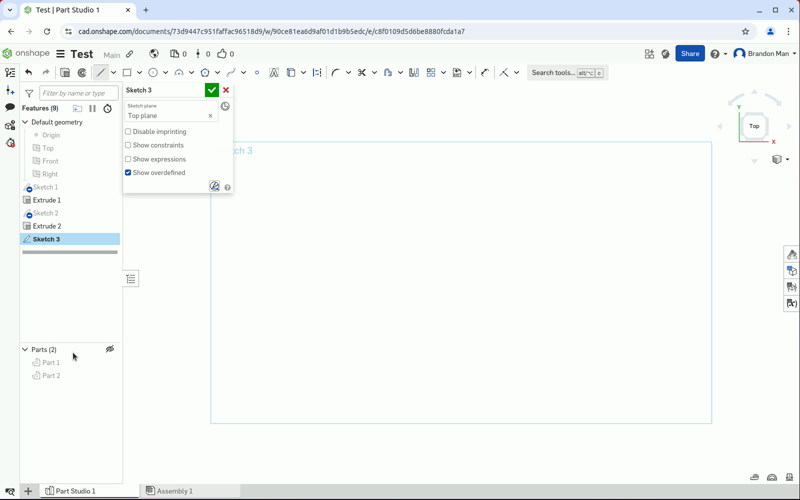
mouse_move(479, 282)
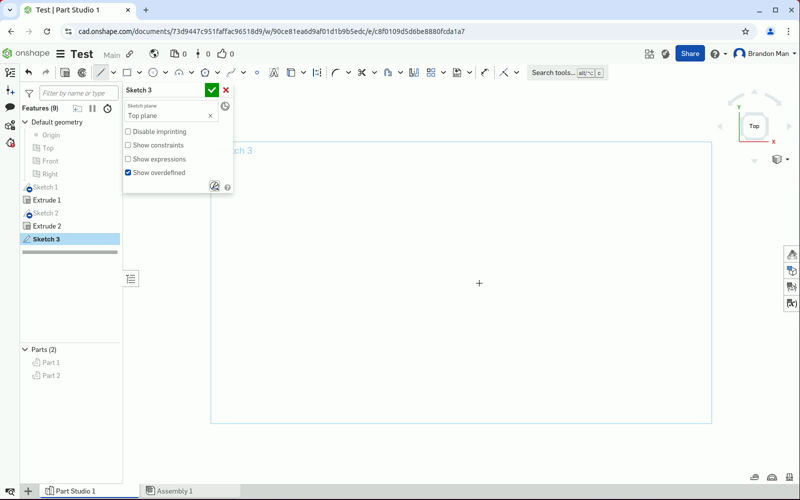
click(479, 282)
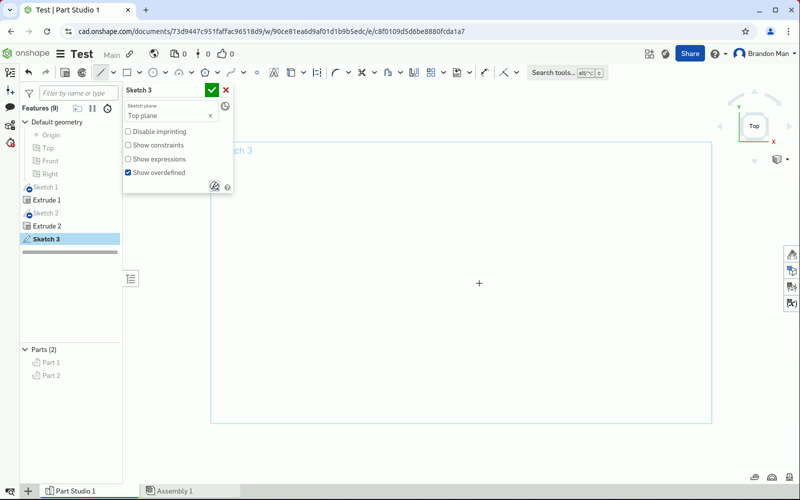
key_up(shift)
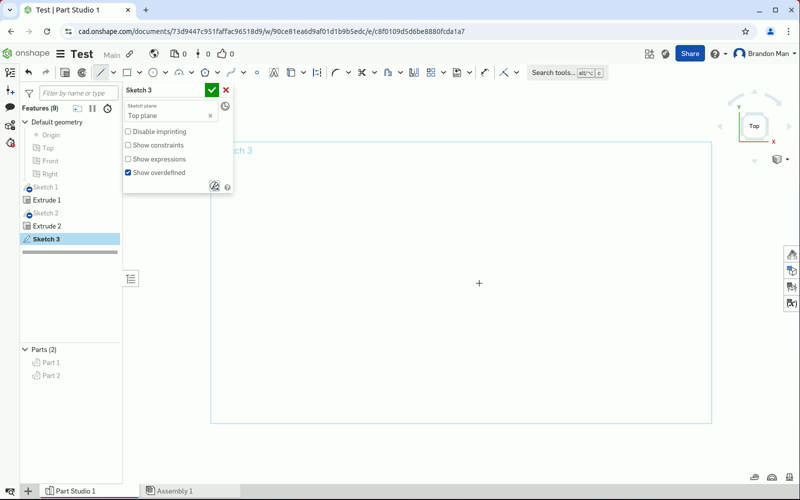
key_down(shift)
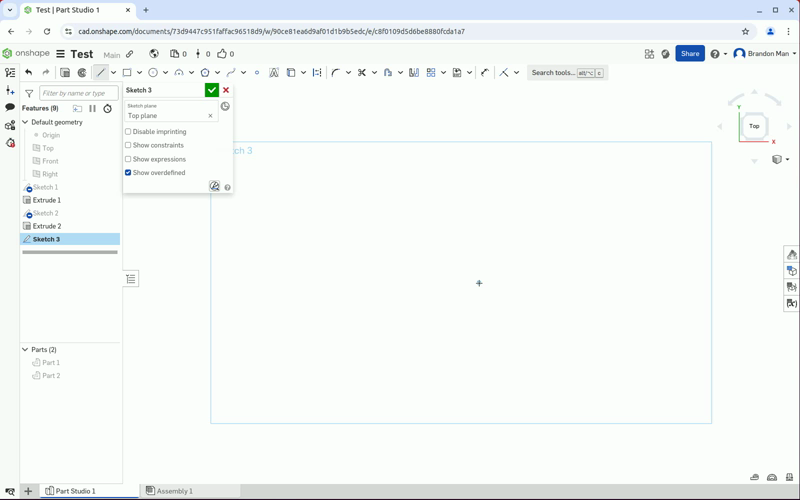
mouse_move(555, 282)
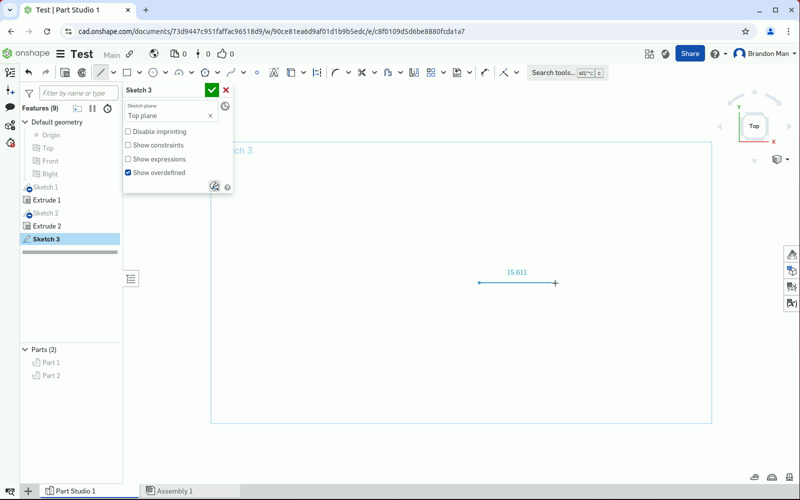
click(555, 282)
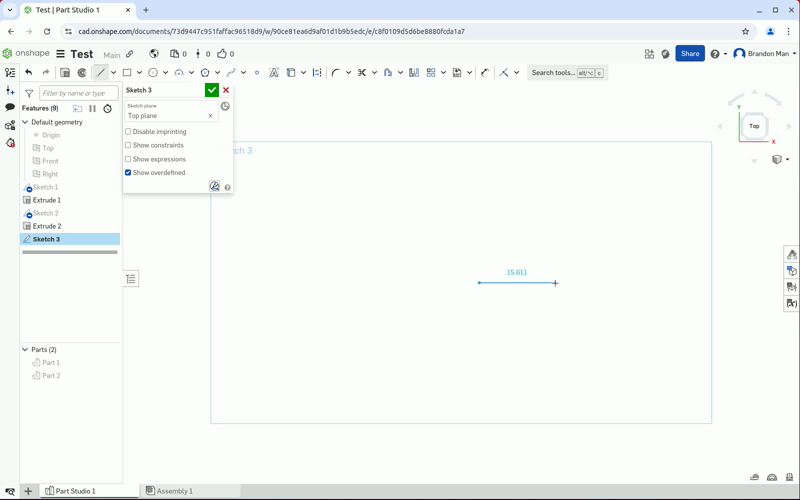
key_up(shift)
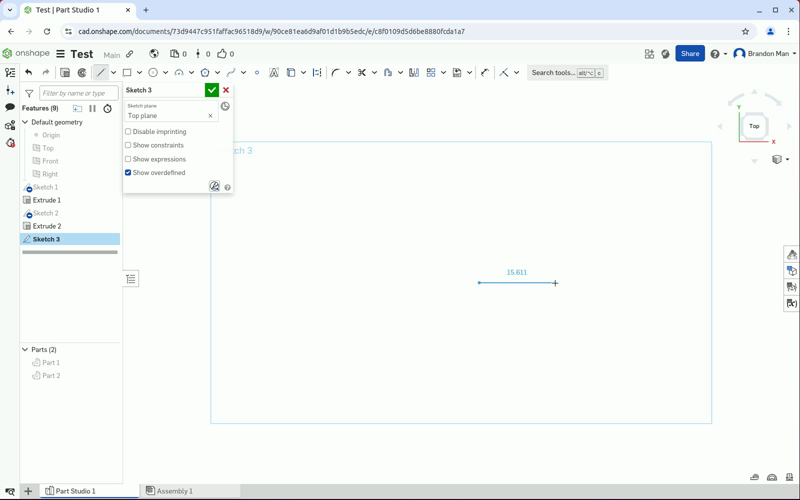
key_down(shift)
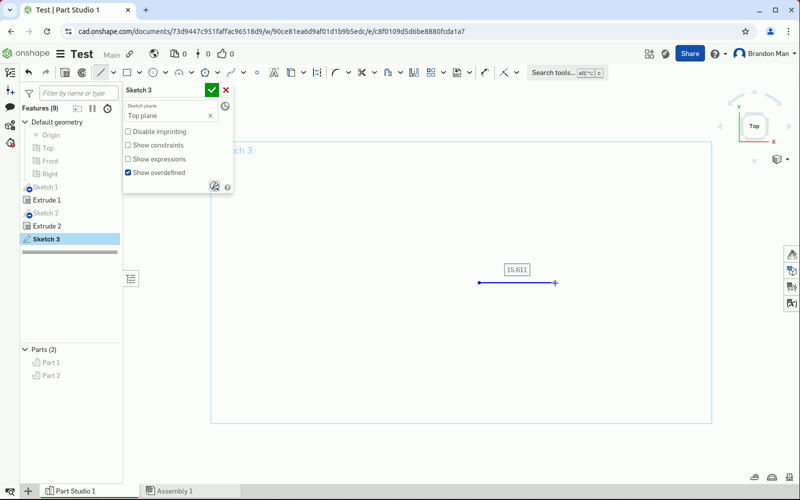
mouse_move(555, 207)
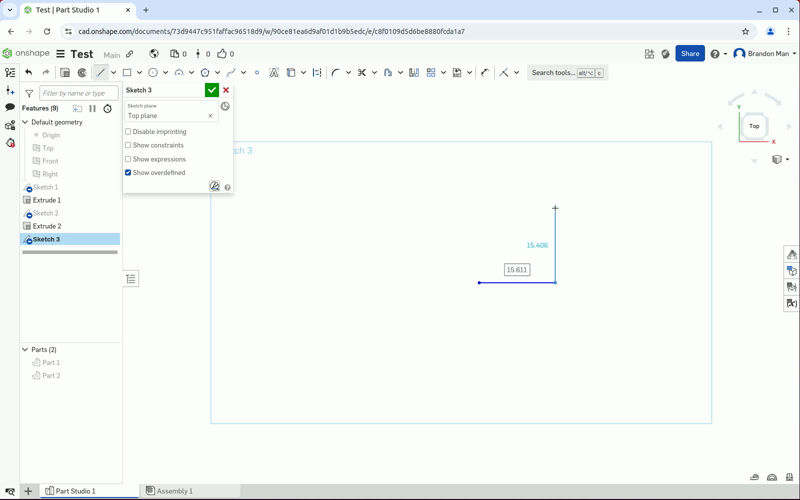
click(555, 207)
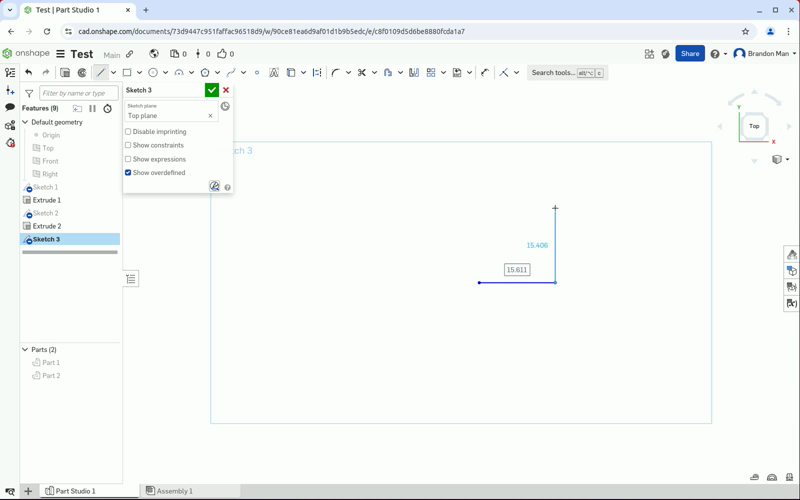
key_up(shift)
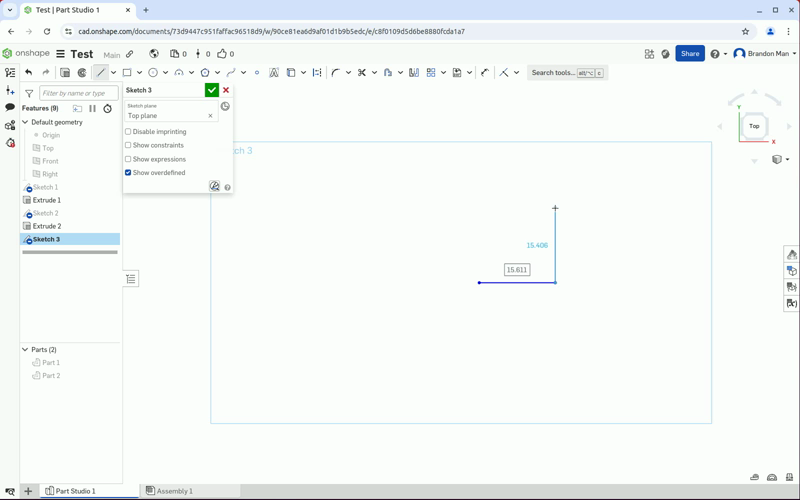
key_down(shift)
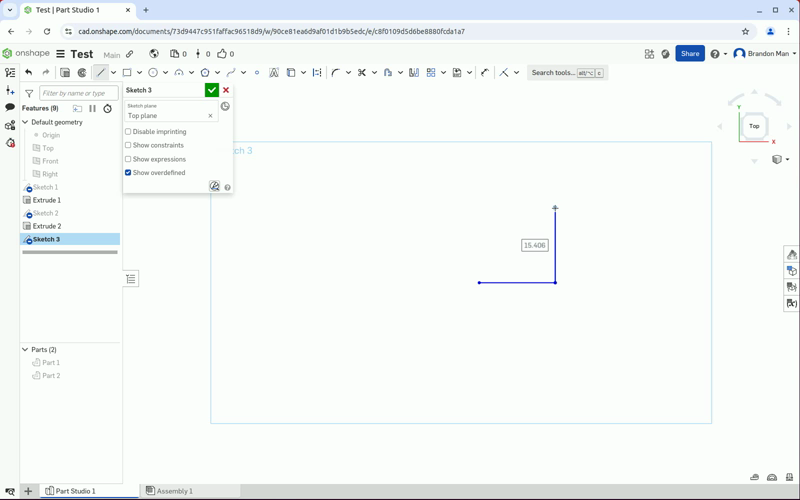
mouse_move(479, 207)
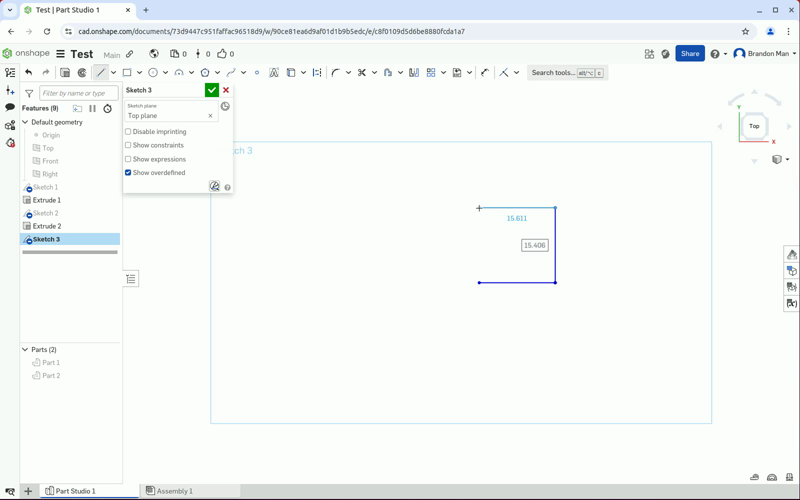
click(479, 207)
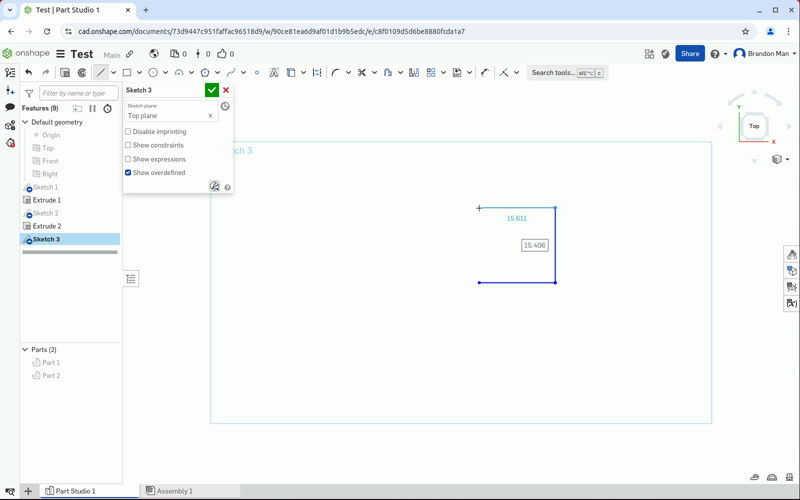
key_up(shift)
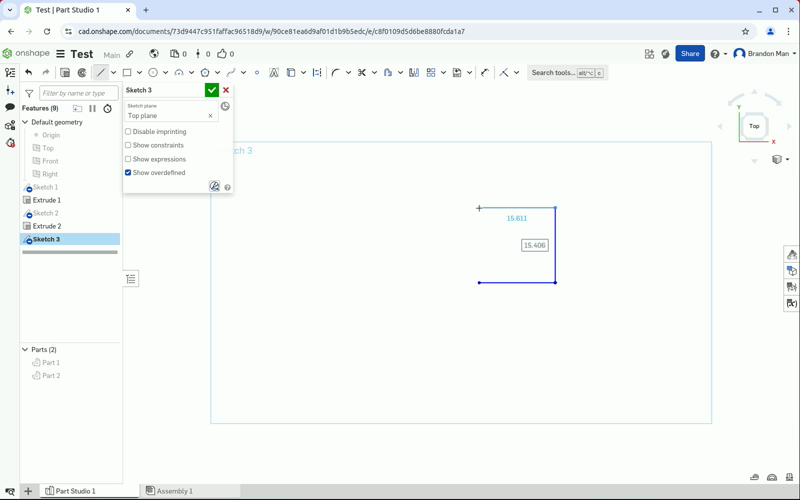
key_down(shift)
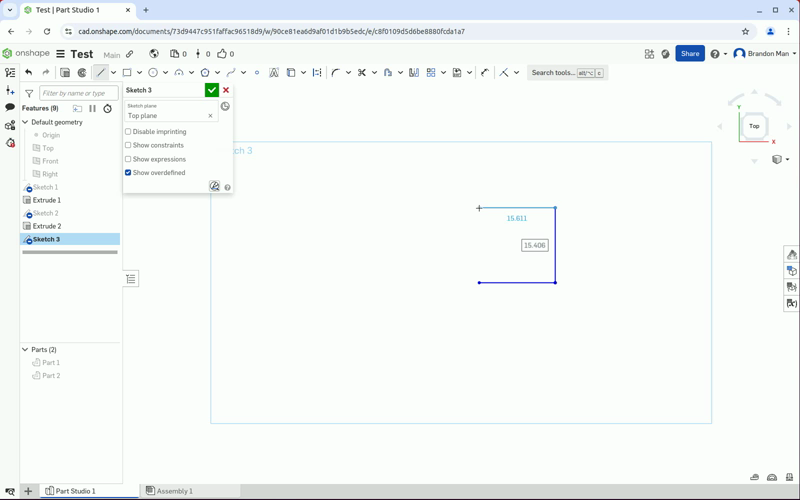
mouse_move(479, 282)
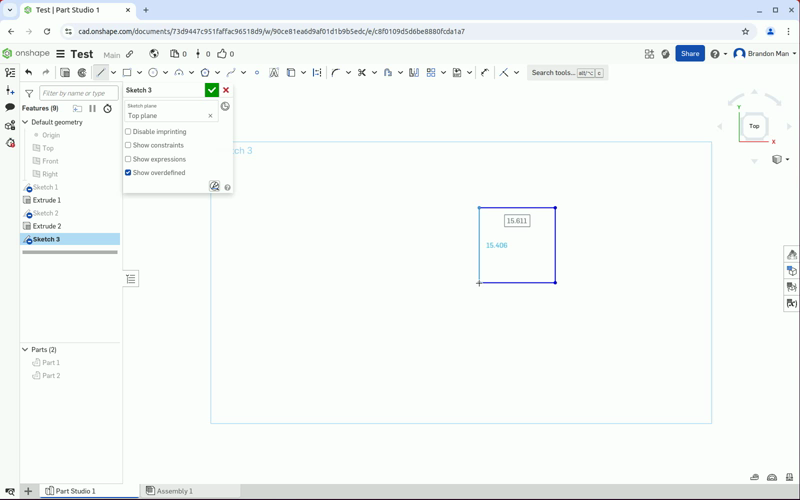
key_up(shift)
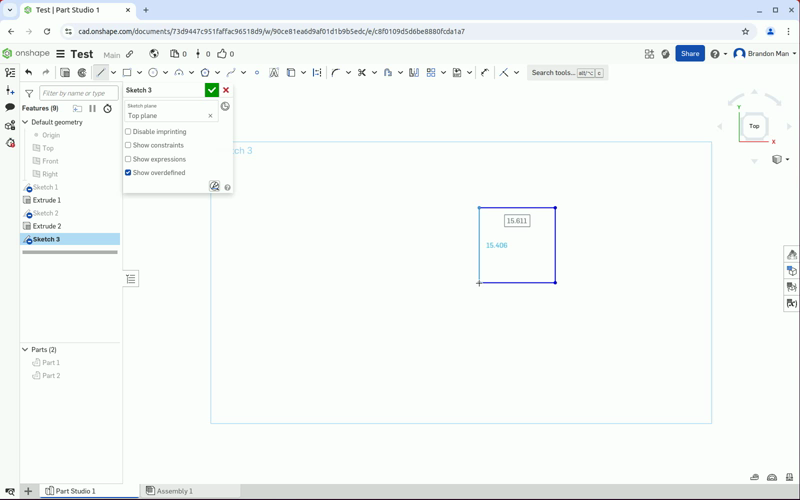
click(479, 282)
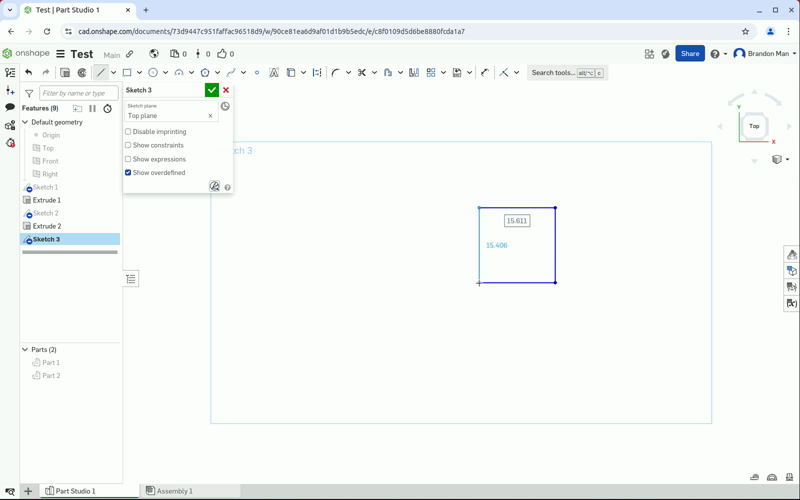
key(esc)
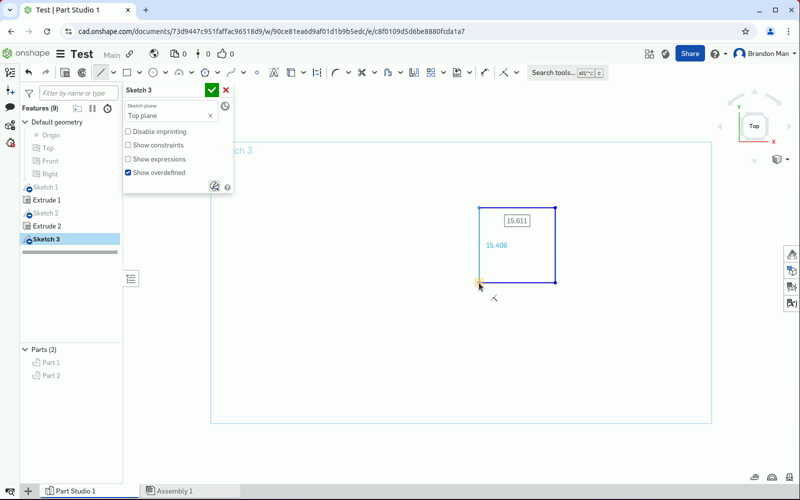
mouse_move(516, 232)
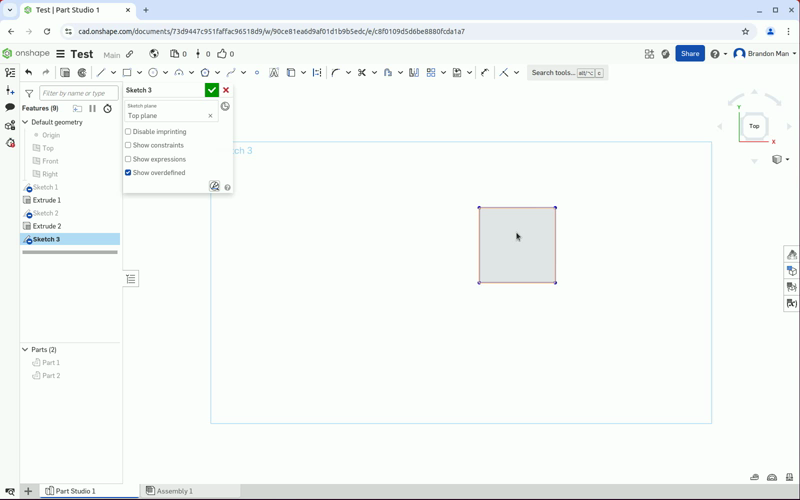
click(516, 232)
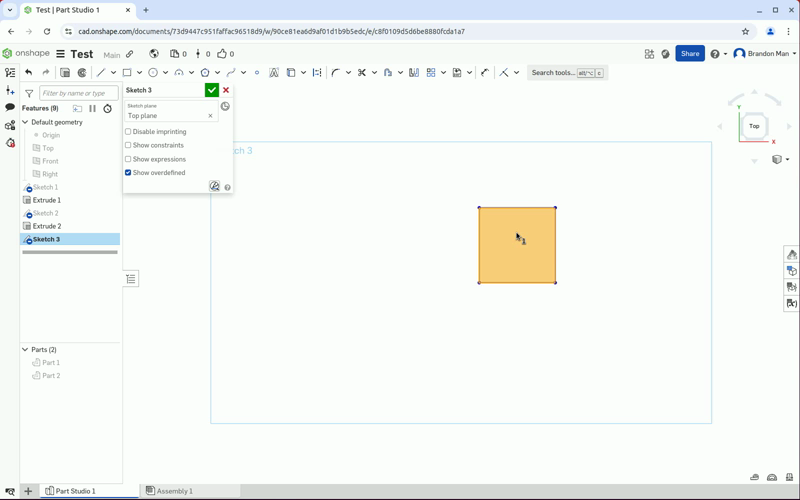
mouse_move(73, 352)
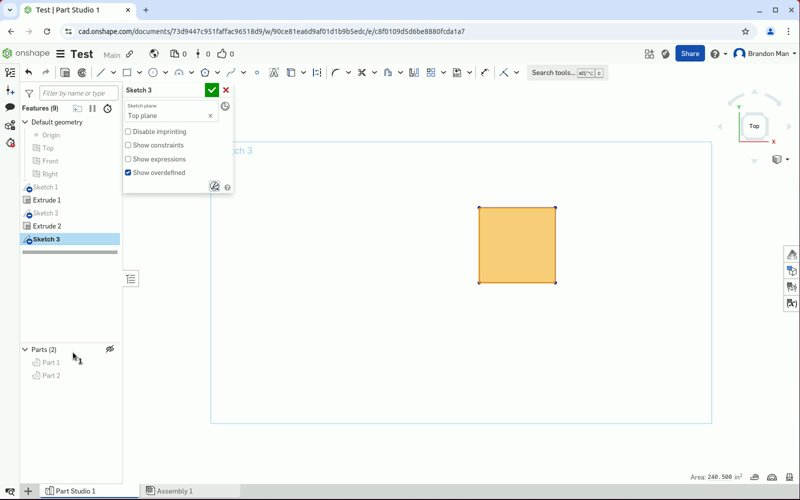
key(shift+y)
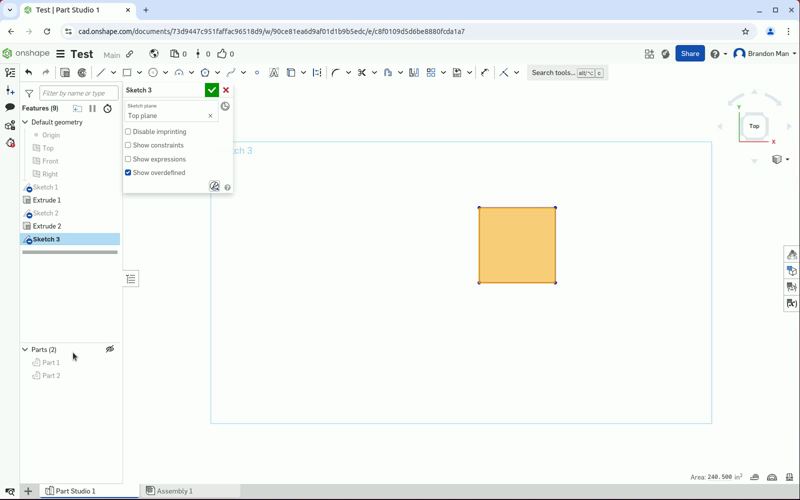
key(shift+e)
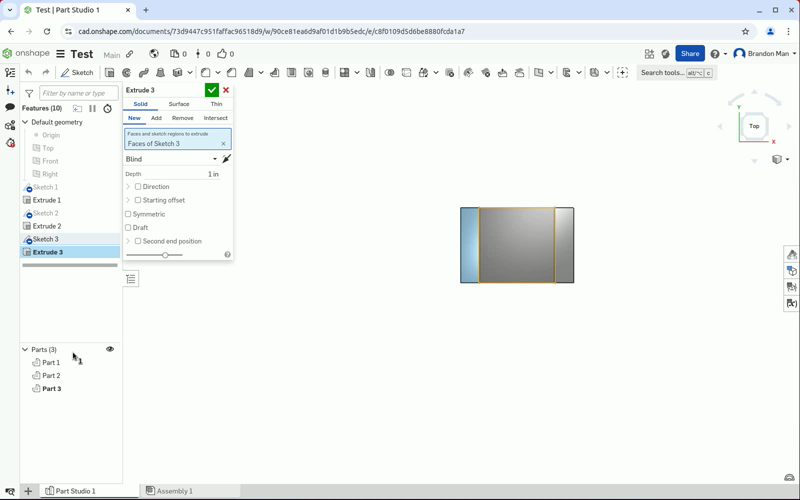
mouse_move(143, 106)
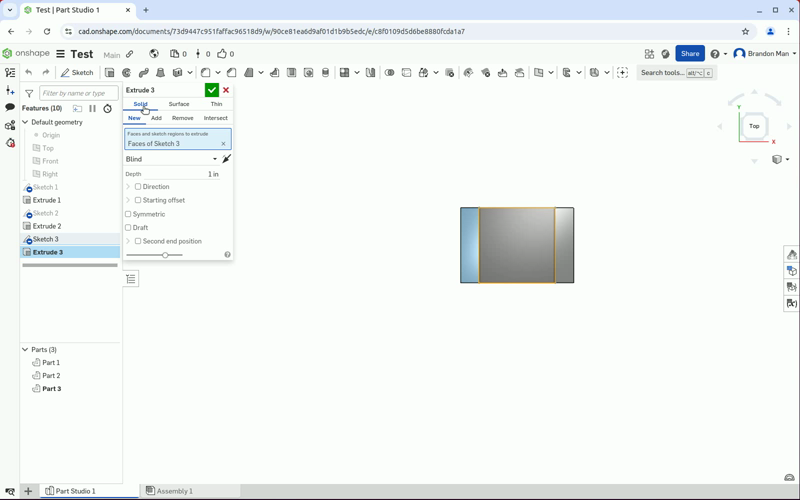
click(143, 106)
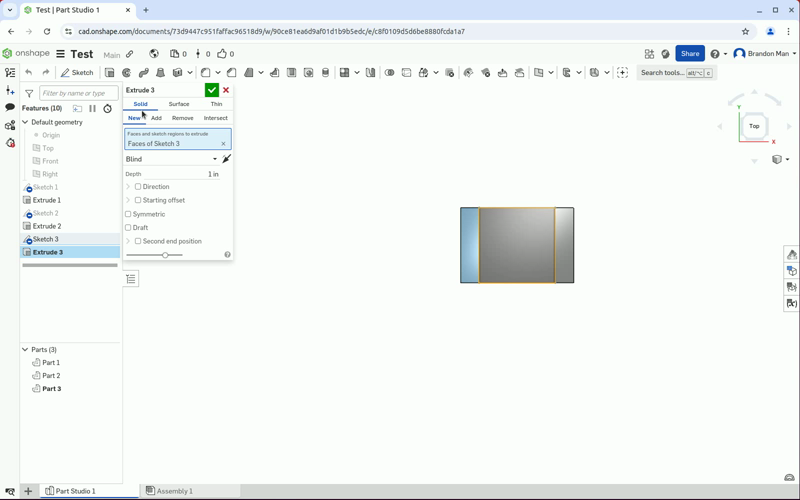
mouse_move(137, 120)
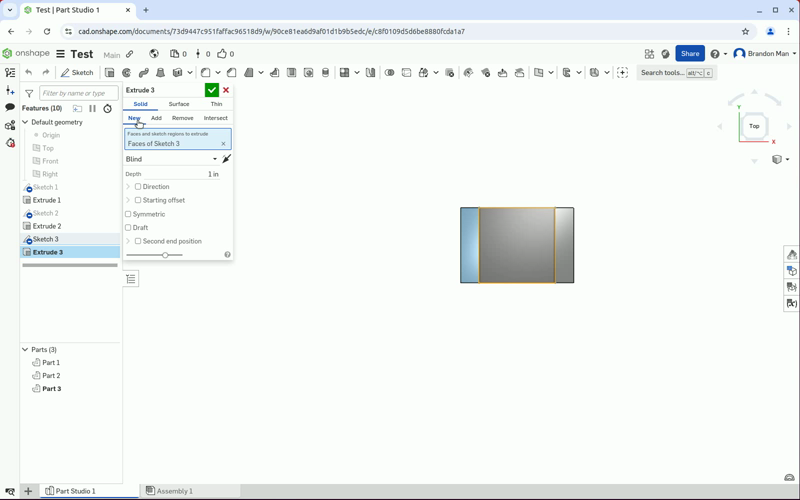
click(137, 120)
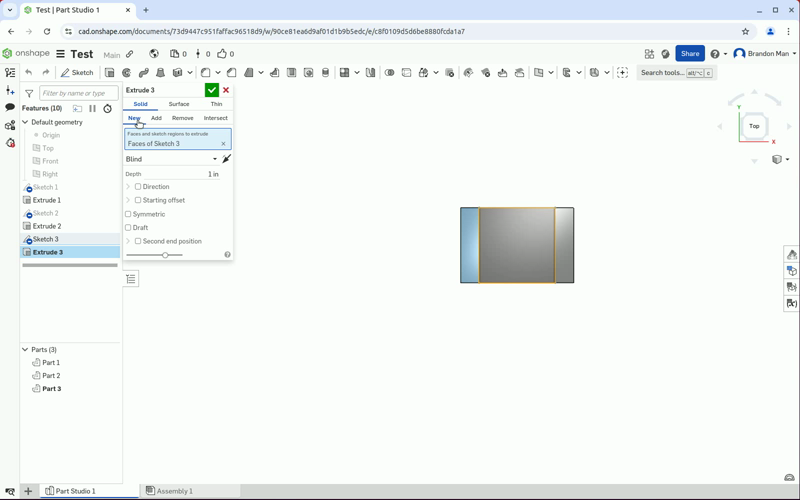
key(tab, 4)
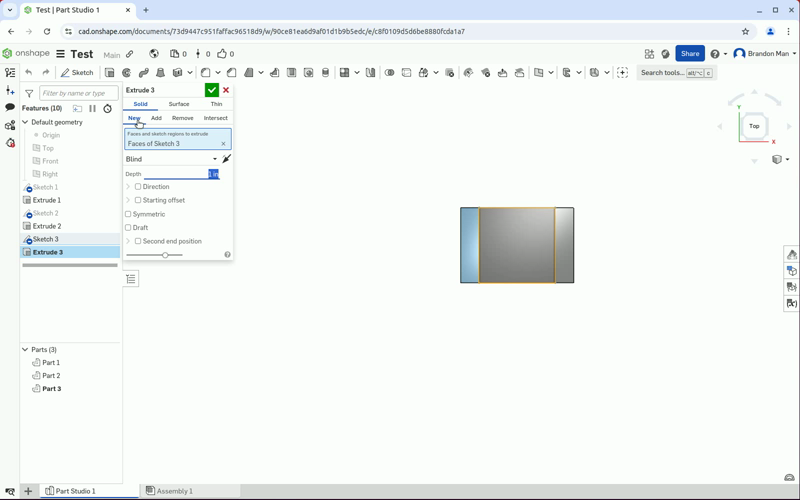
text(15.405)
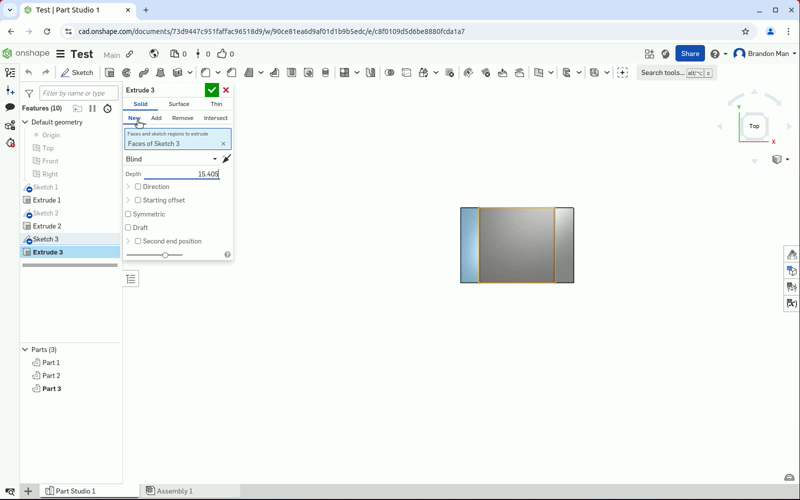
key(enter)
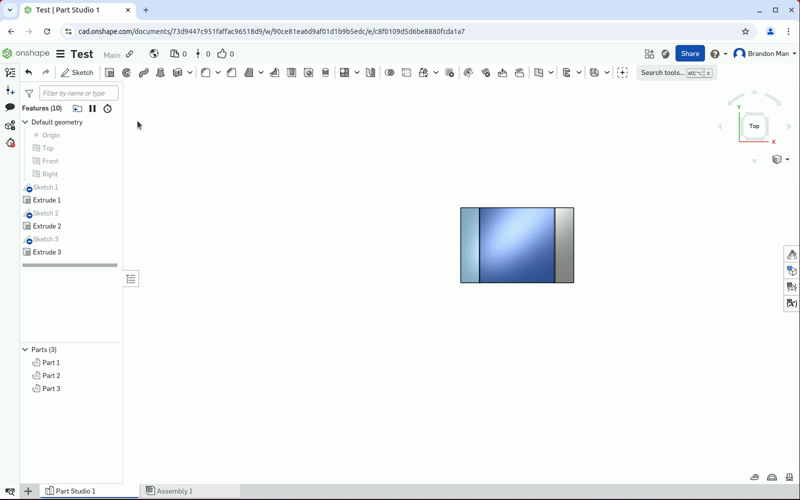
key(shift+h)
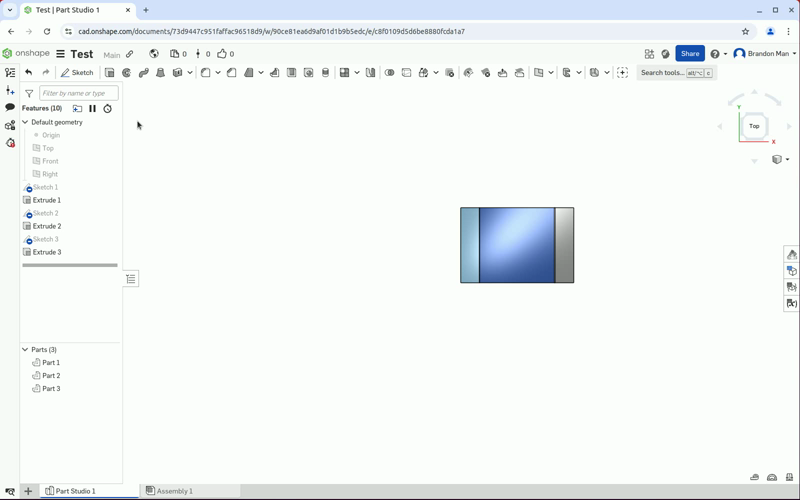
key(shift+h)
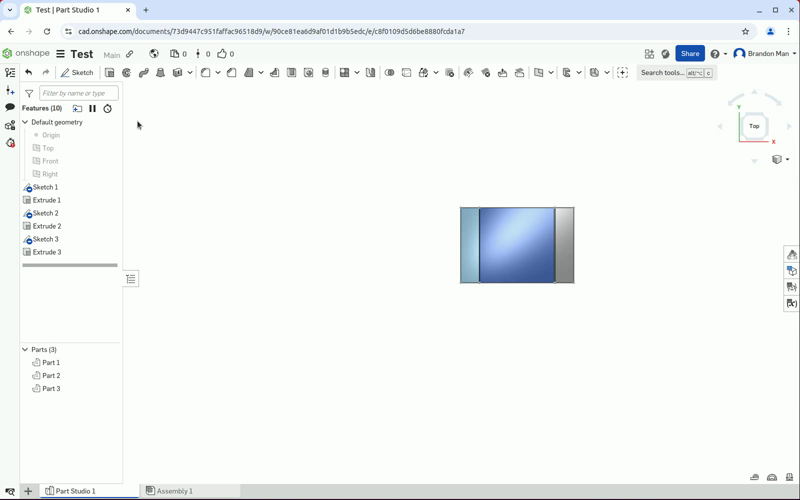
key(shift+7)
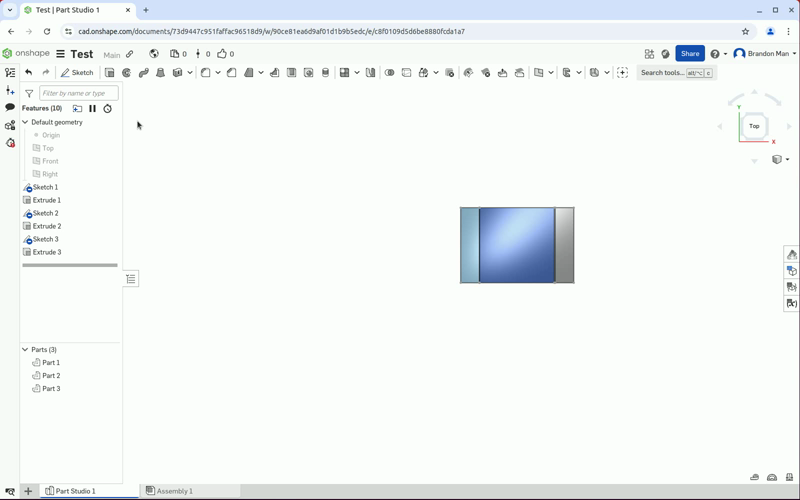
key(up, 3)
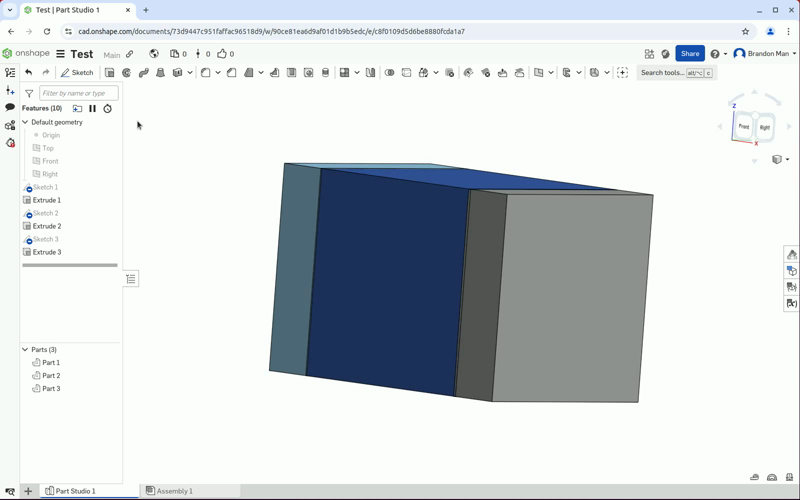
key(left, 3)
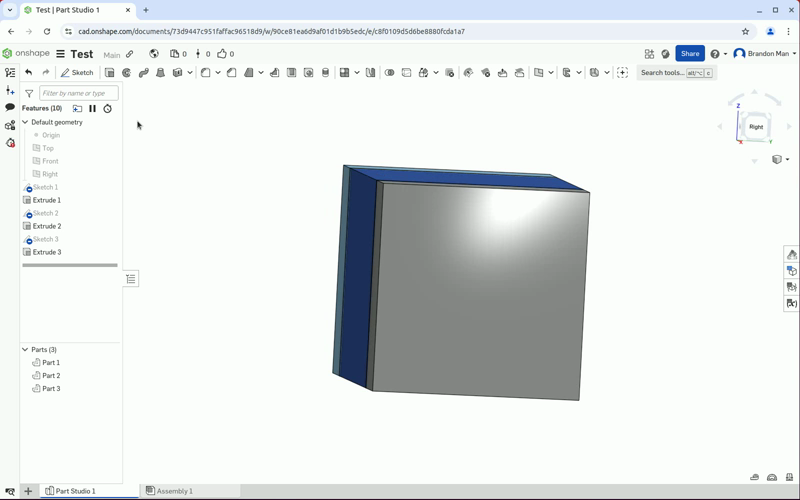
key(right, 3)
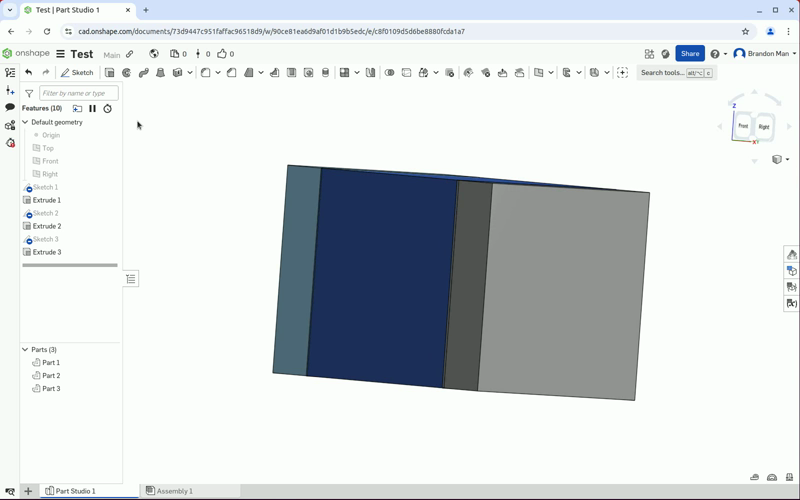
key(down, 3)
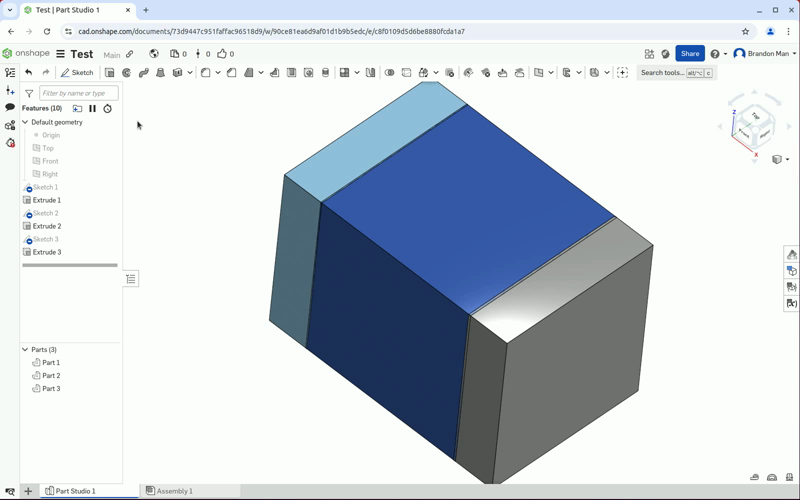
mouse_move(73, 189)
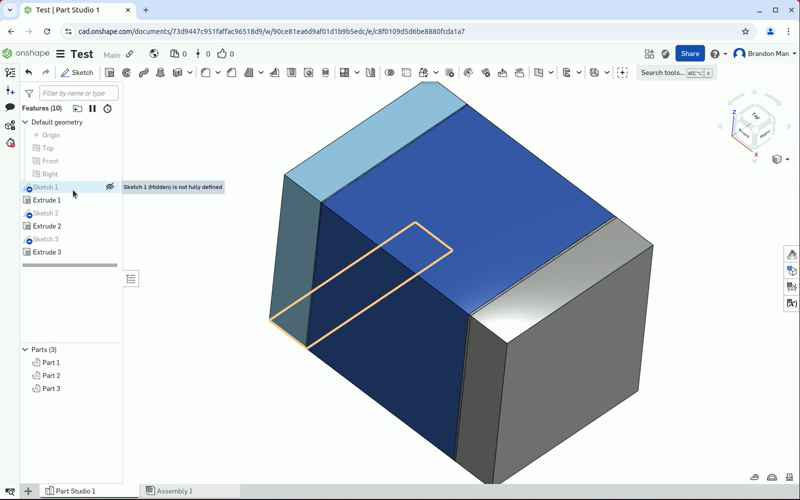
click(73, 189)